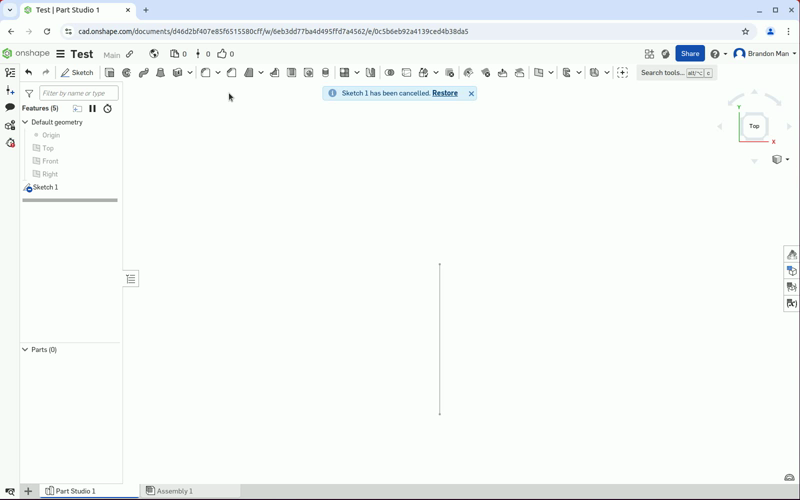
key(shift+h)
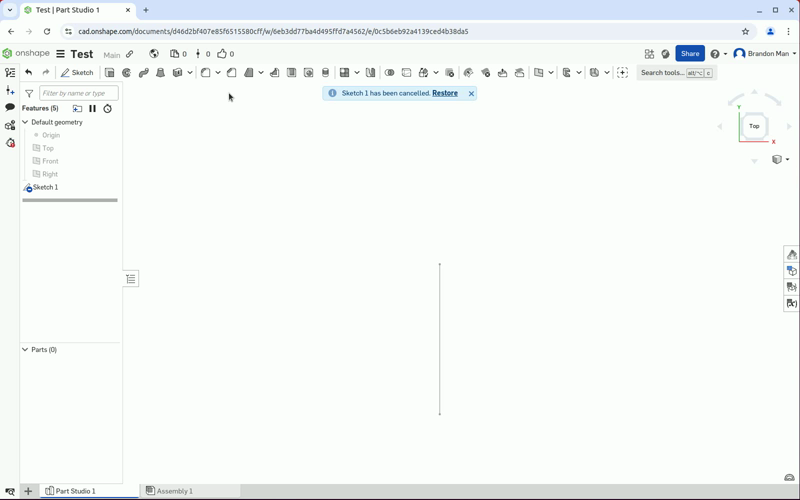
key(shift+s)
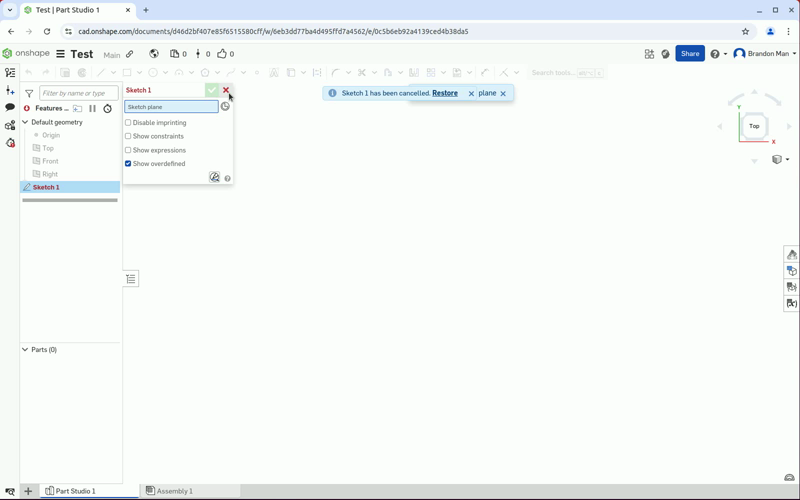
mouse_move(73, 150)
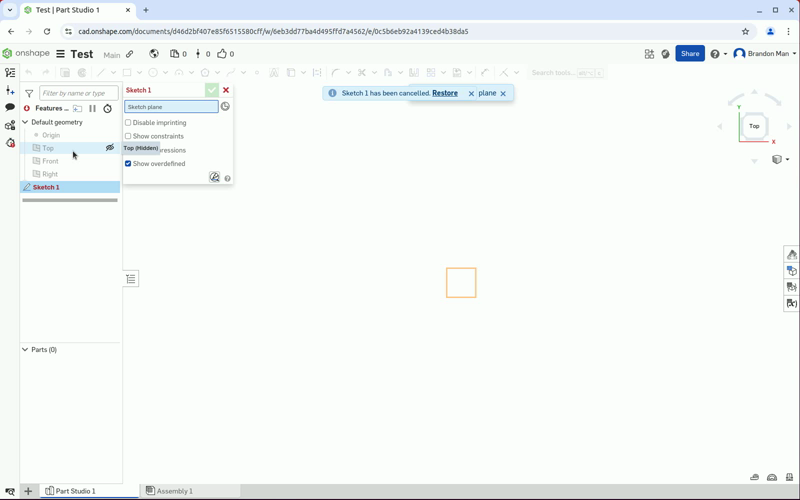
click(73, 150)
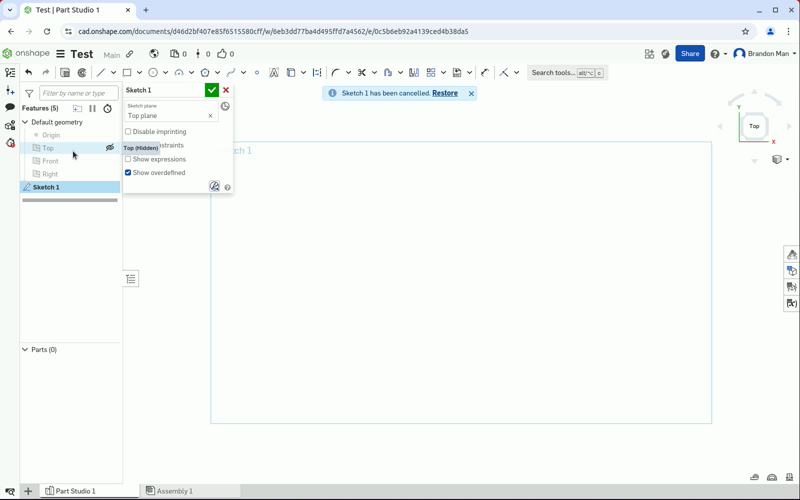
mouse_move(73, 352)
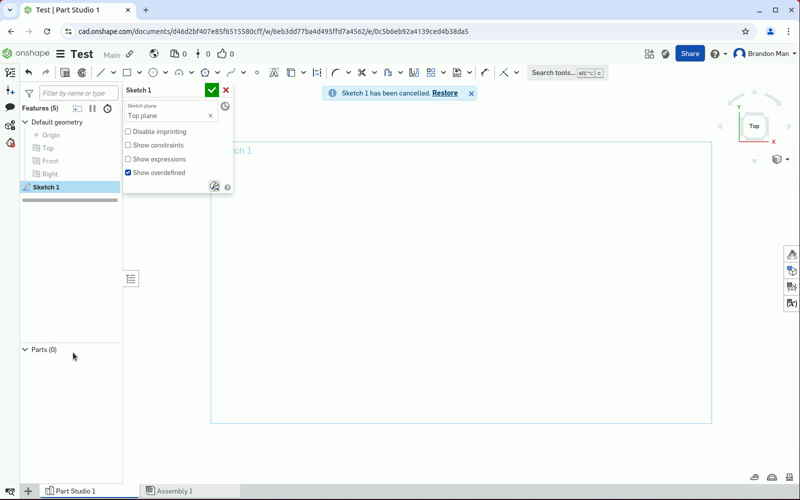
key(y)
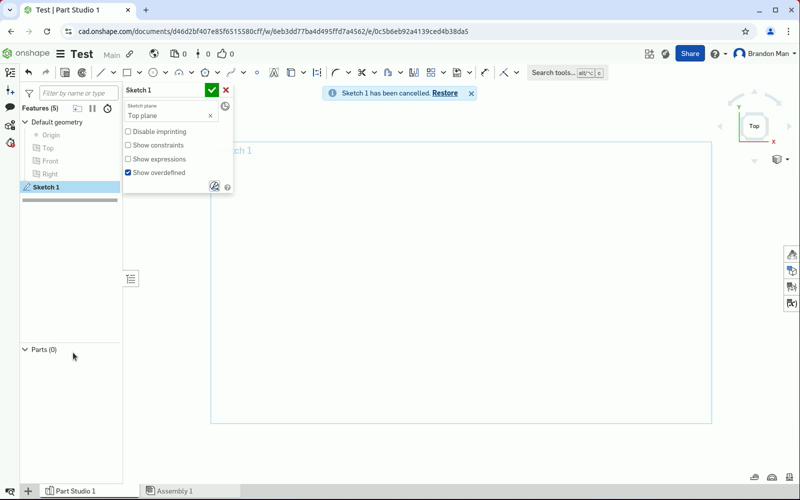
key(l)
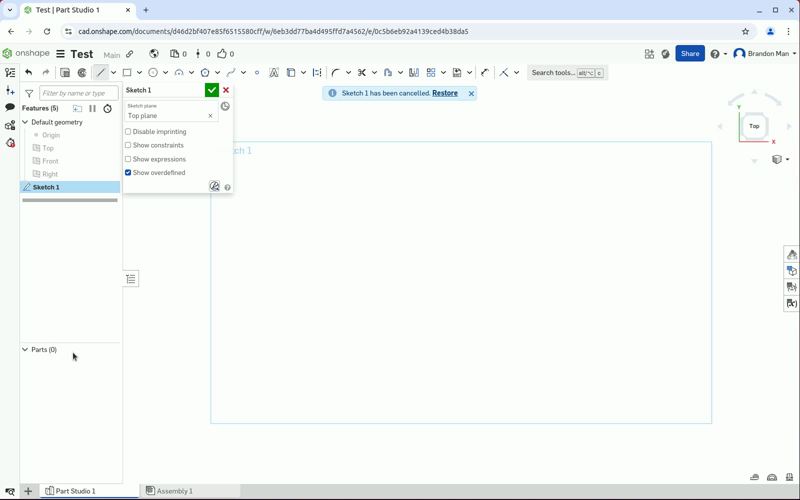
key_down(shift)
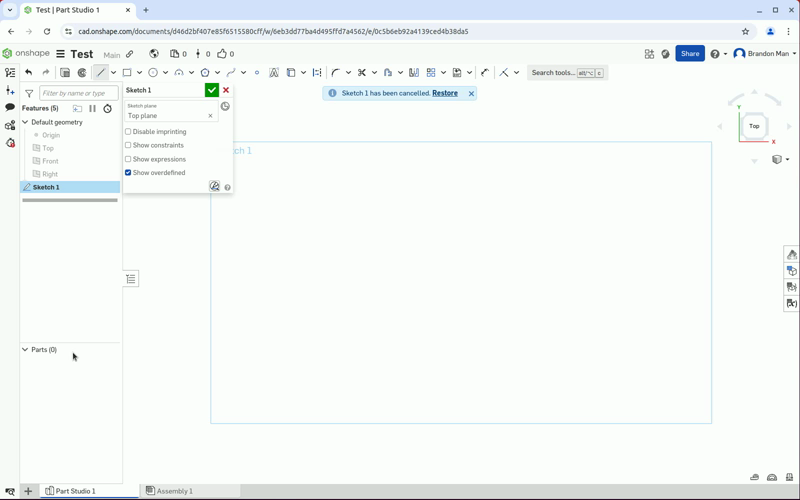
mouse_move(397, 282)
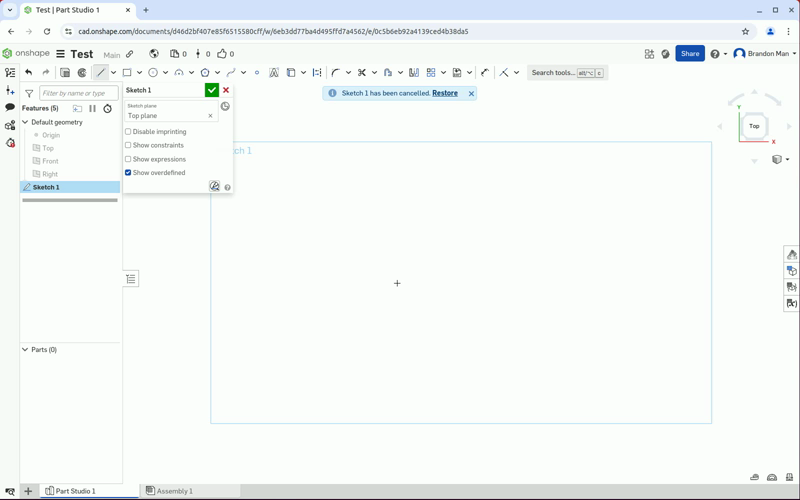
click(397, 282)
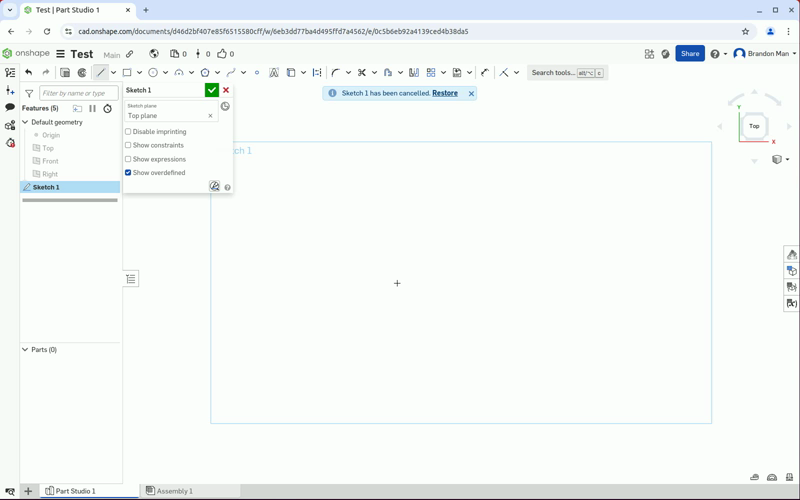
key_up(shift)
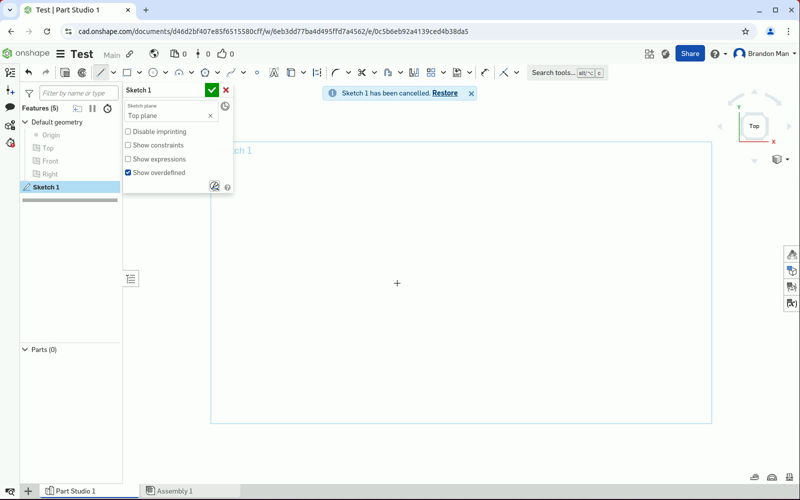
key_down(shift)
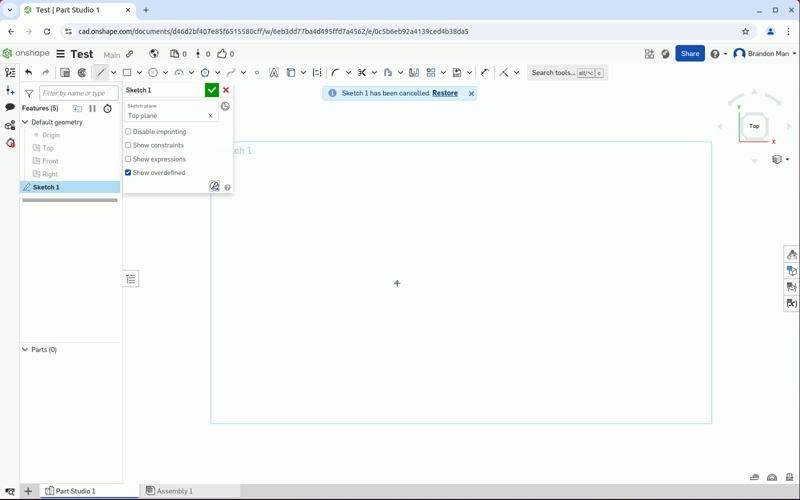
mouse_move(550, 282)
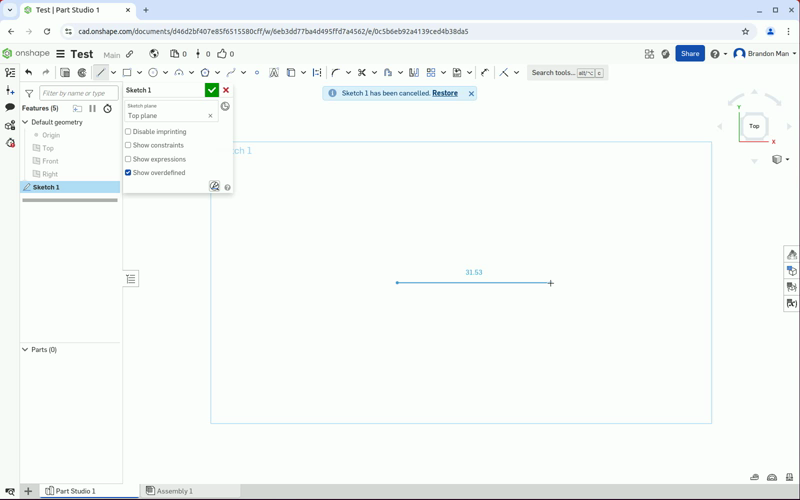
click(550, 282)
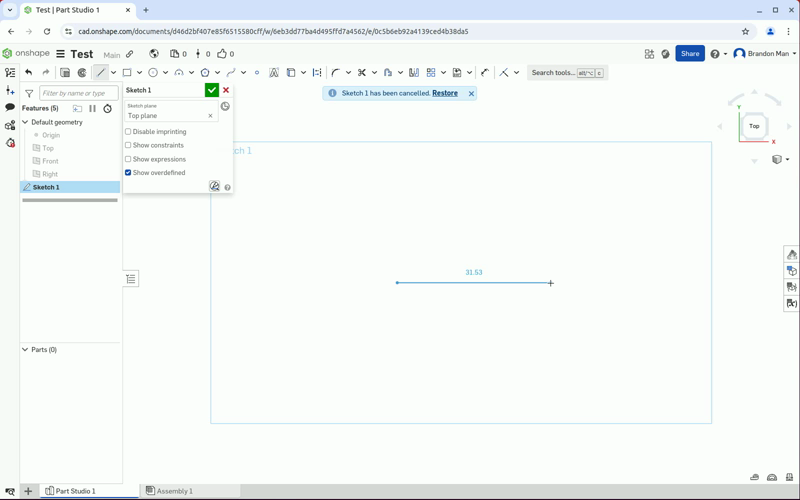
key_up(shift)
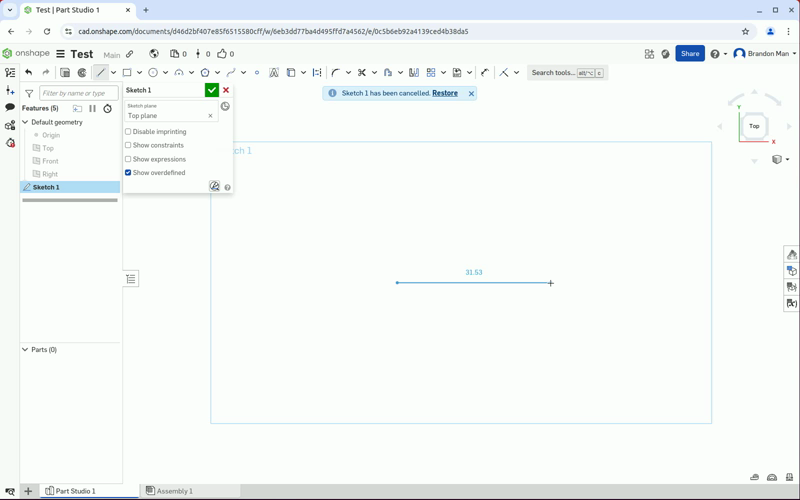
key(esc)
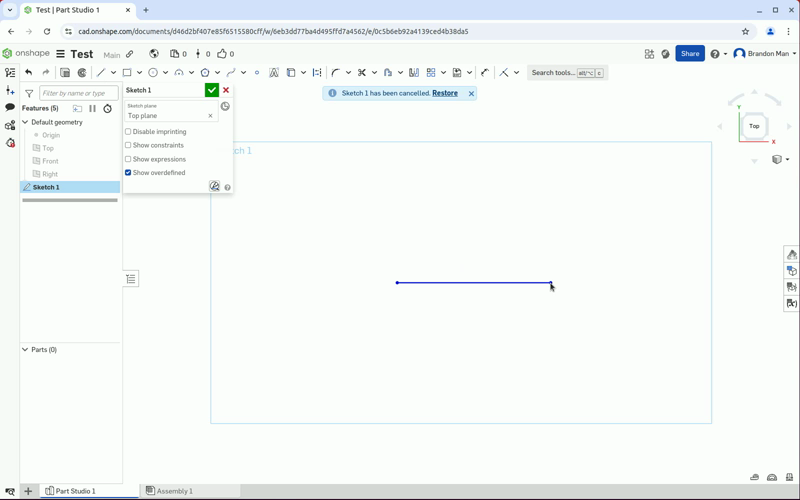
key(a)
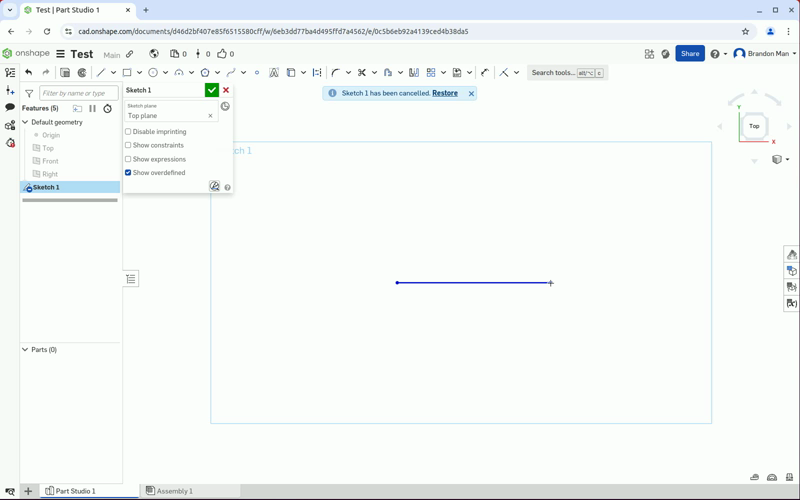
mouse_move(550, 282)
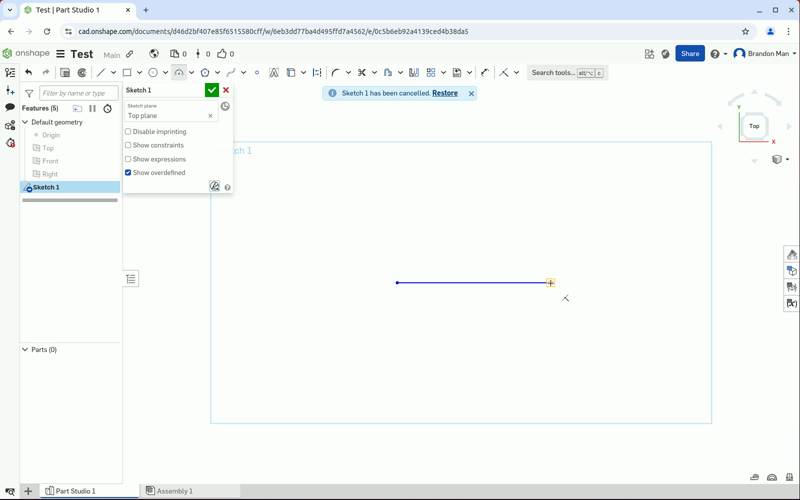
click(550, 282)
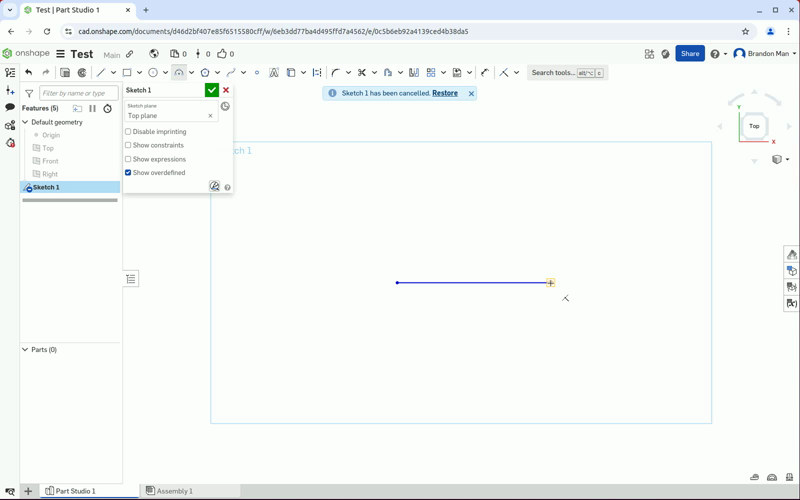
key_down(shift)
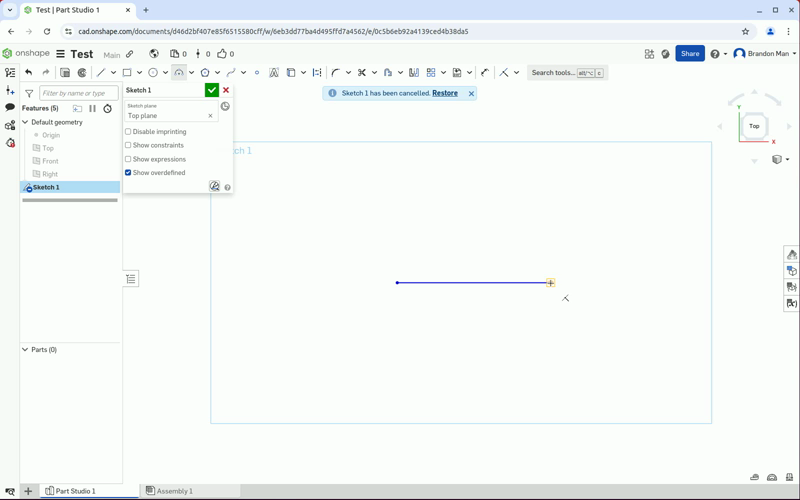
mouse_move(550, 238)
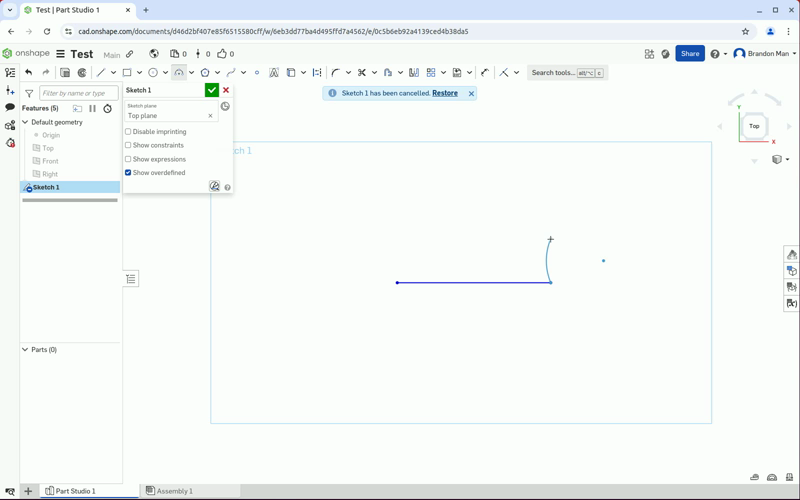
click(550, 238)
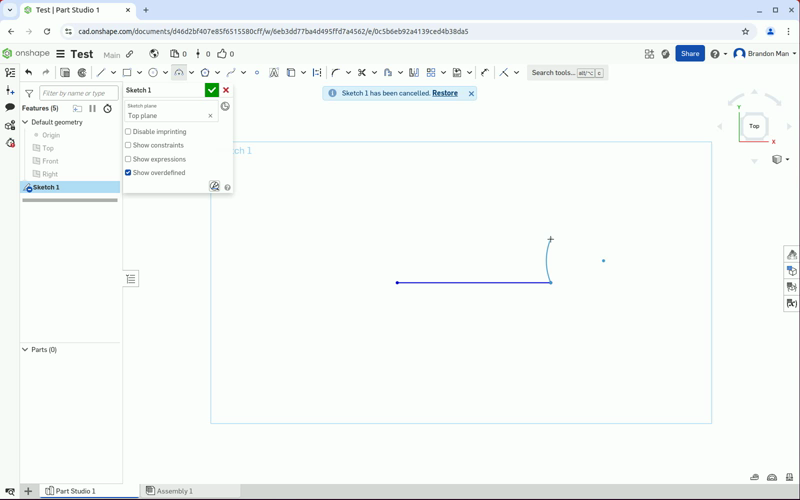
mouse_move(572, 260)
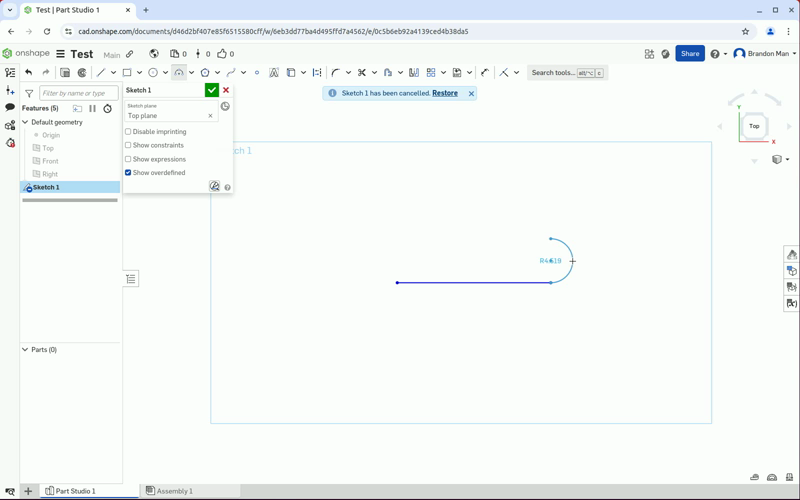
click(572, 260)
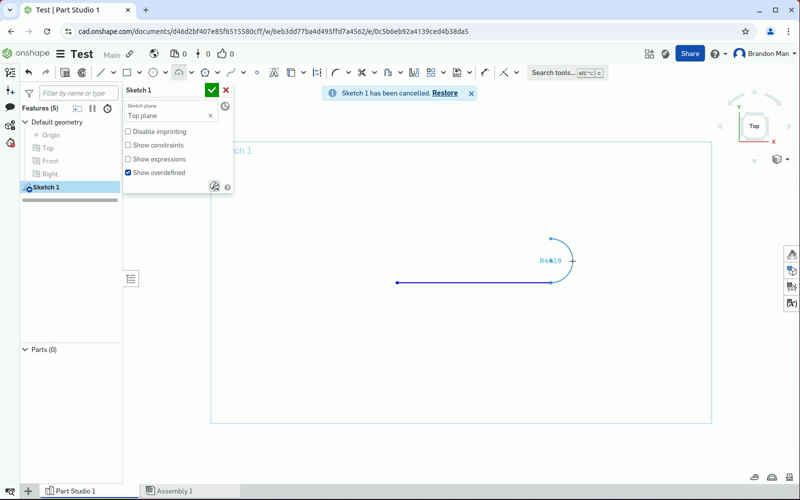
key_up(shift)
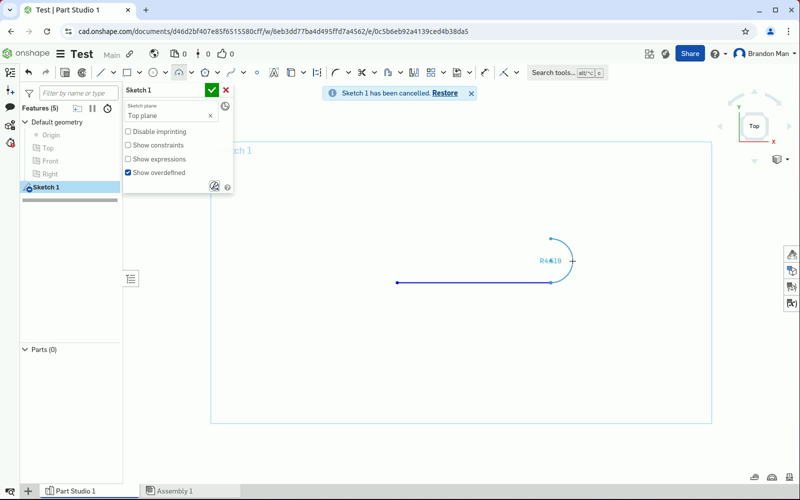
key(esc)
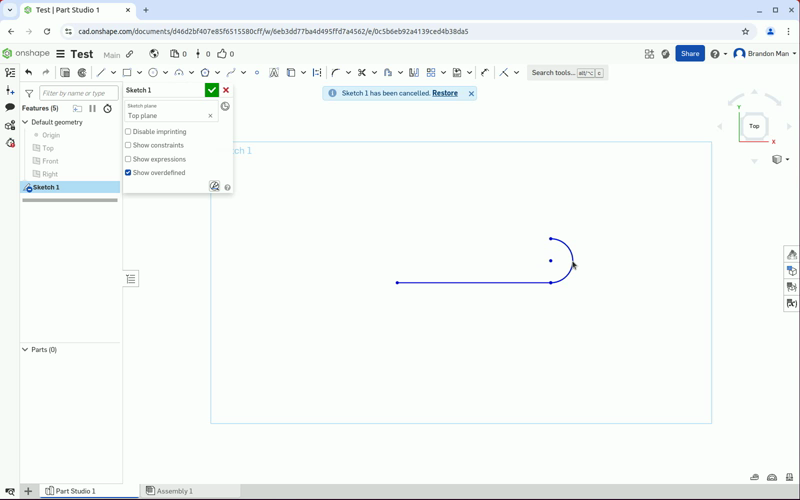
key(l)
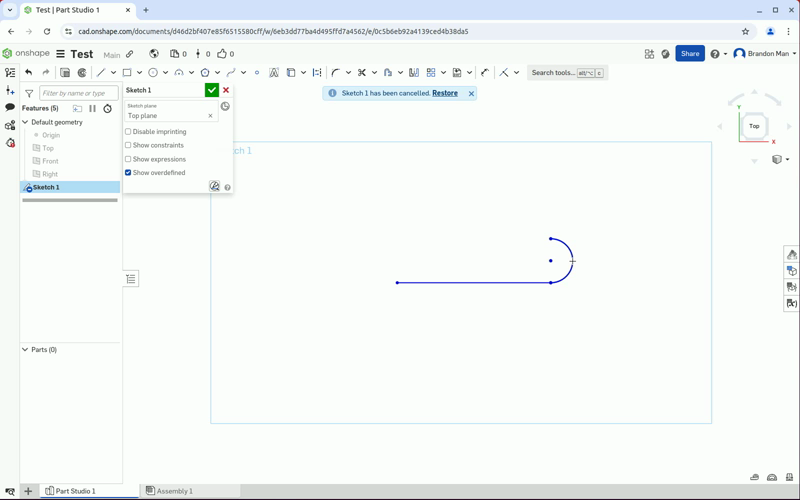
mouse_move(550, 238)
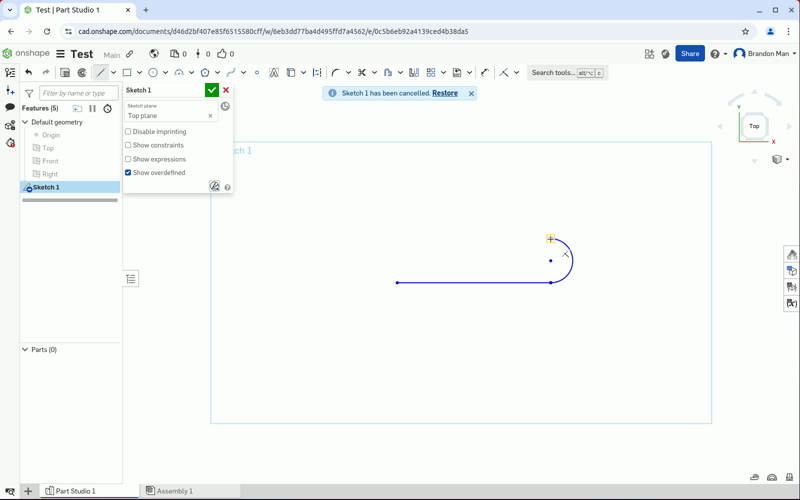
click(550, 238)
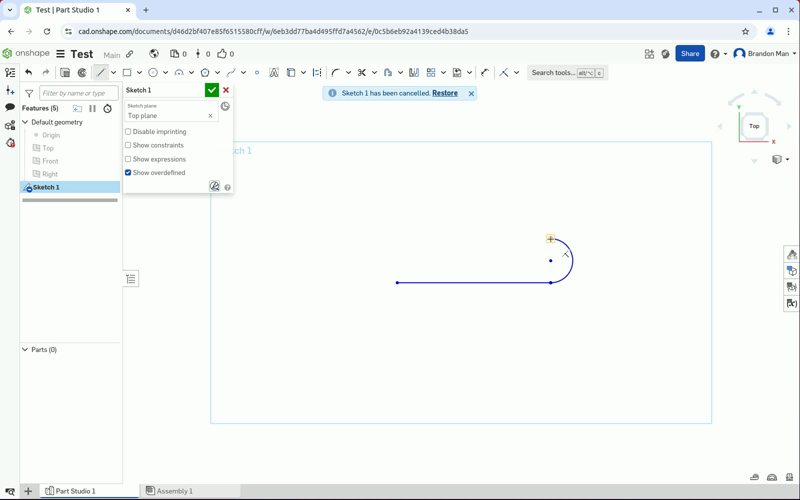
key_down(shift)
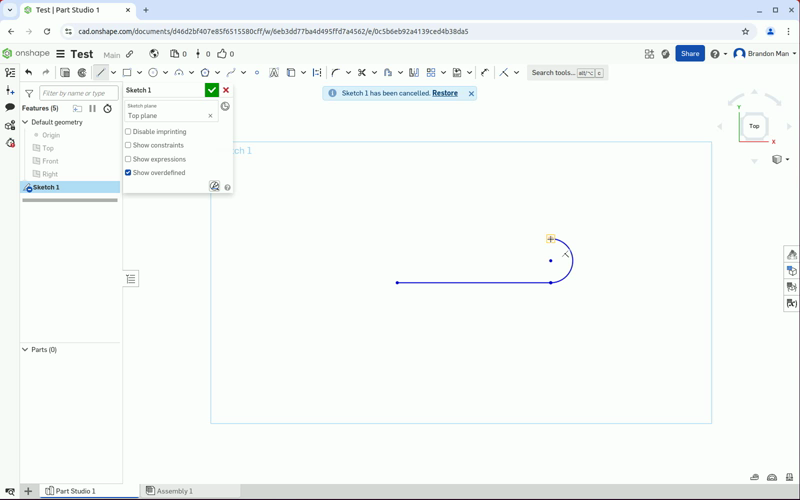
mouse_move(580, 238)
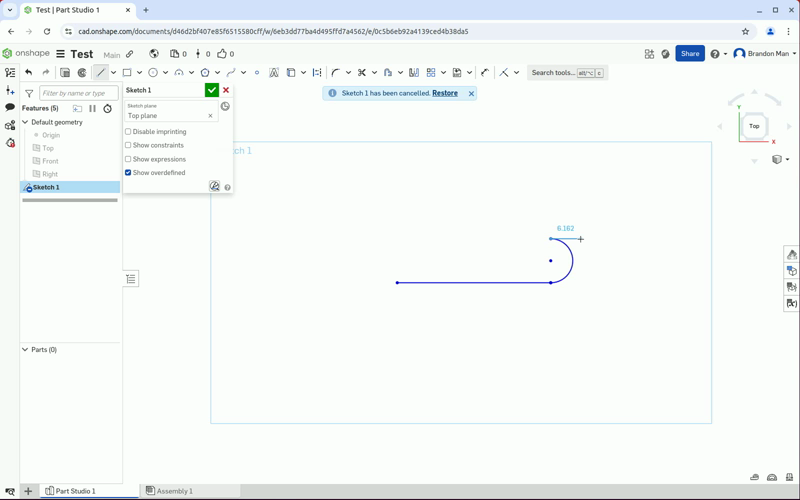
mouse_move(550, 236)
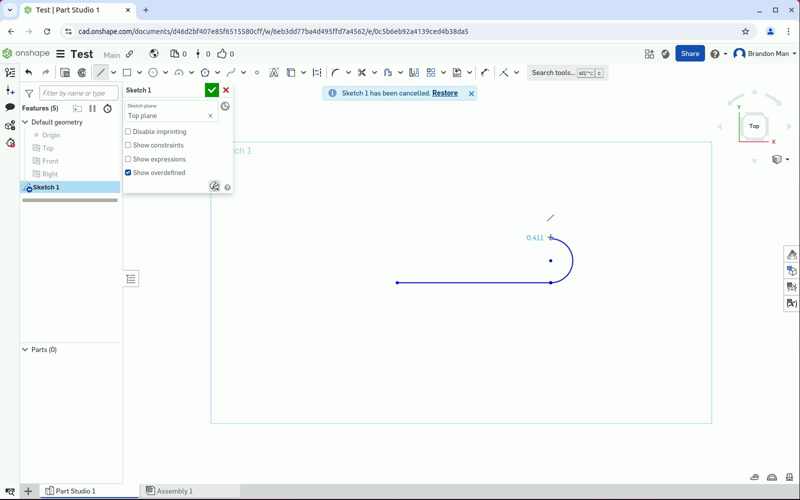
scroll(6)
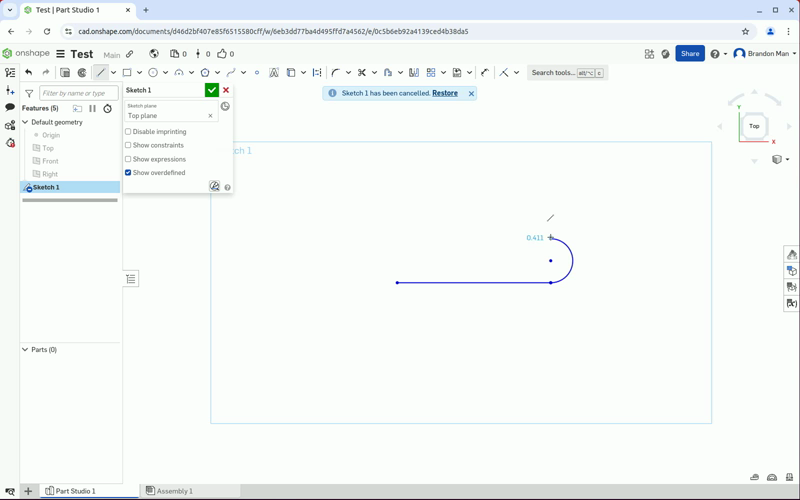
scroll(6)
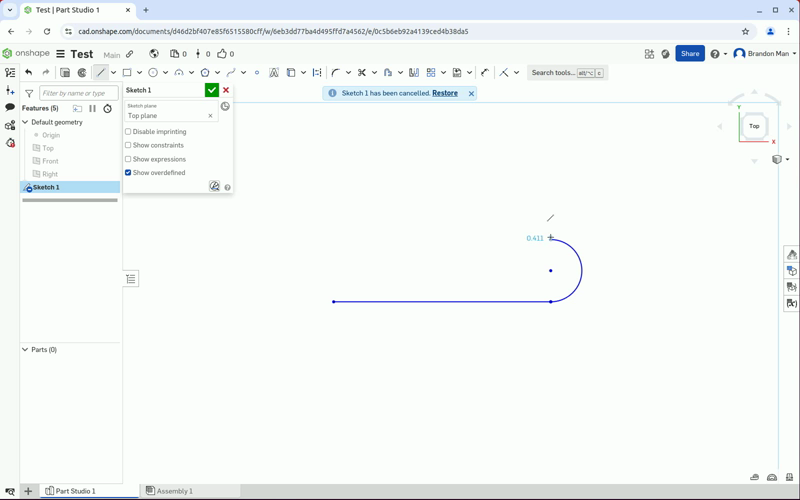
scroll(6)
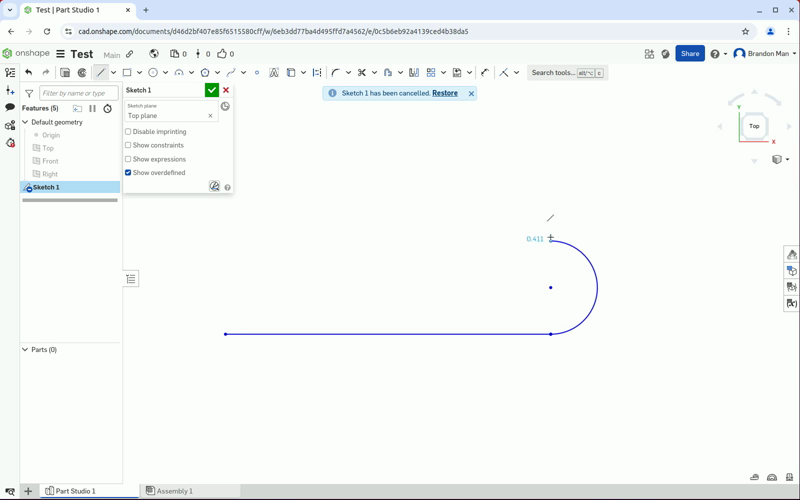
scroll(6)
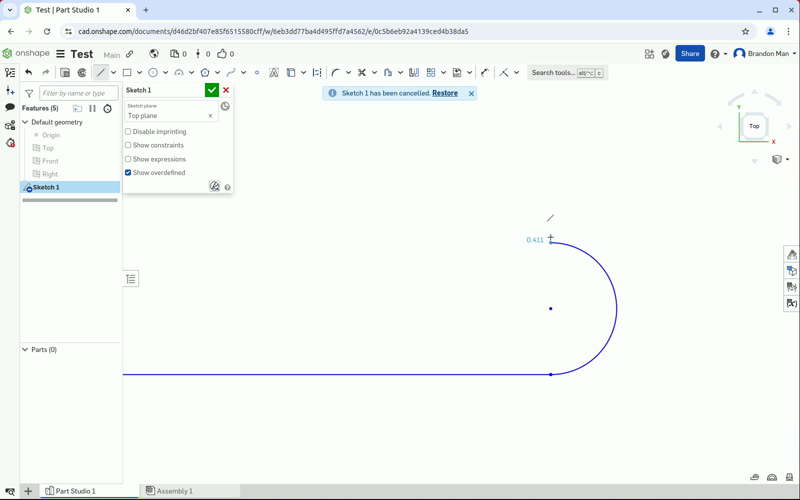
scroll(6)
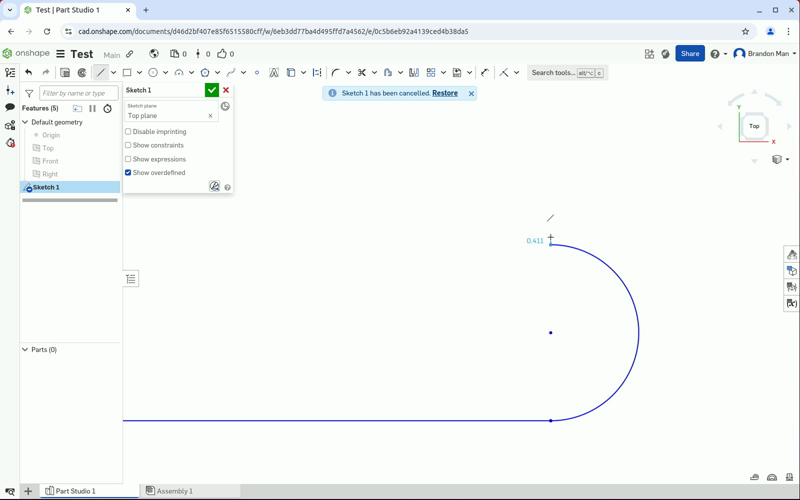
scroll(6)
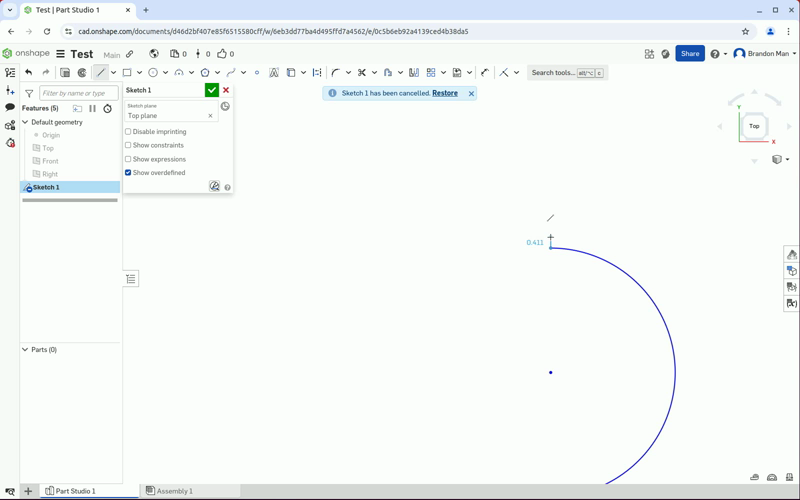
scroll(6)
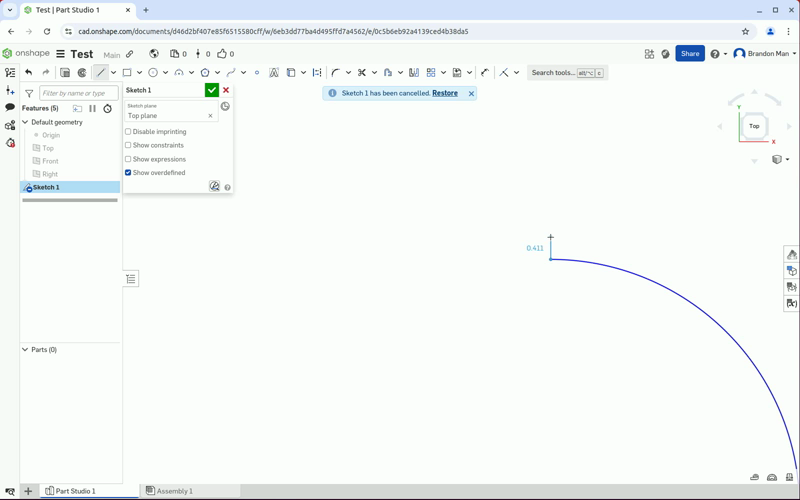
click(550, 236)
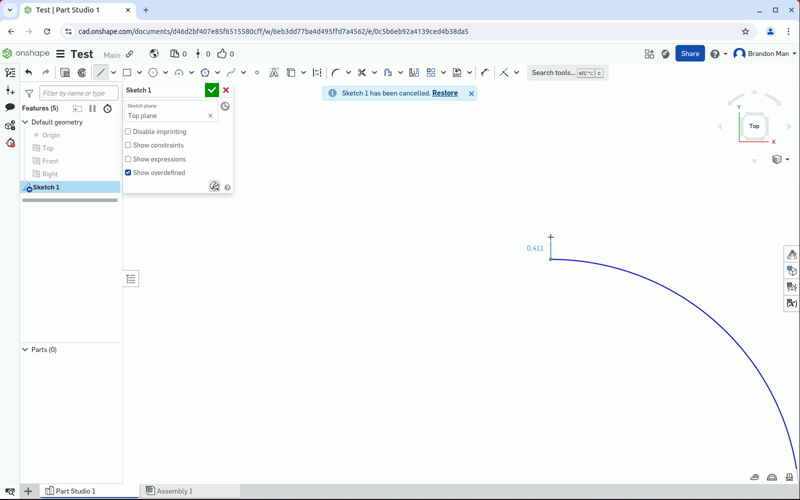
scroll(-6)
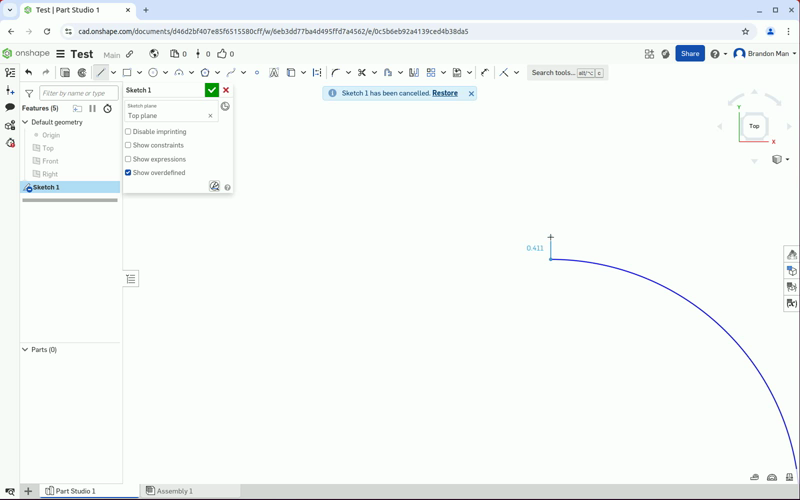
scroll(-6)
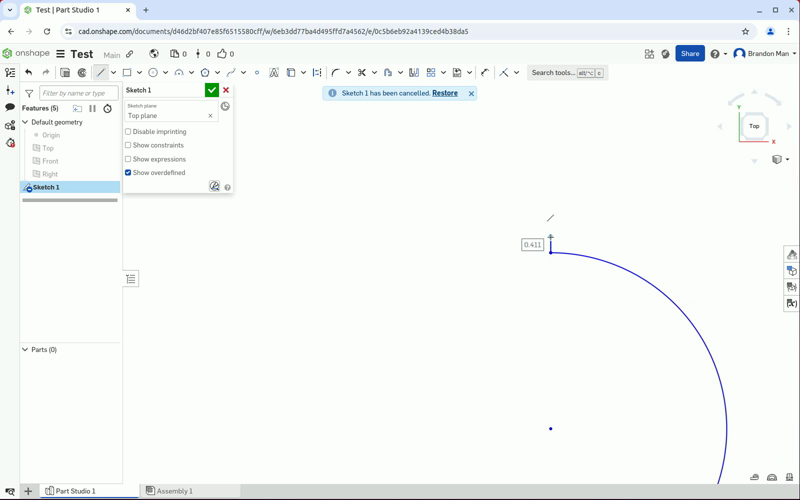
scroll(-6)
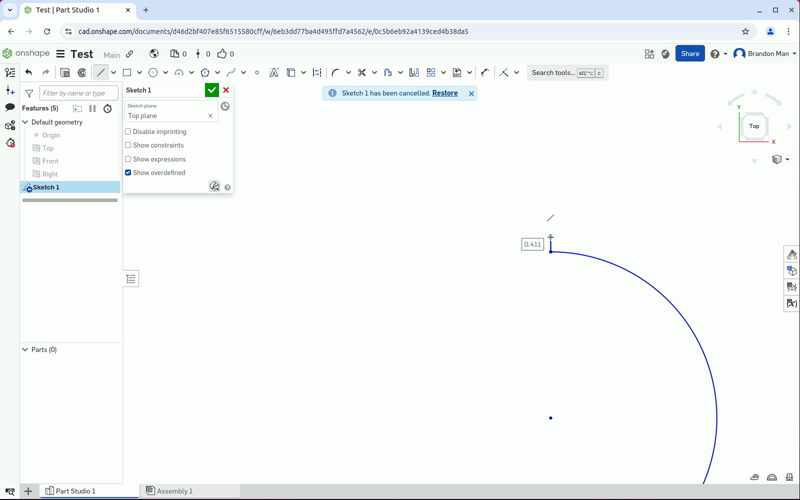
scroll(-6)
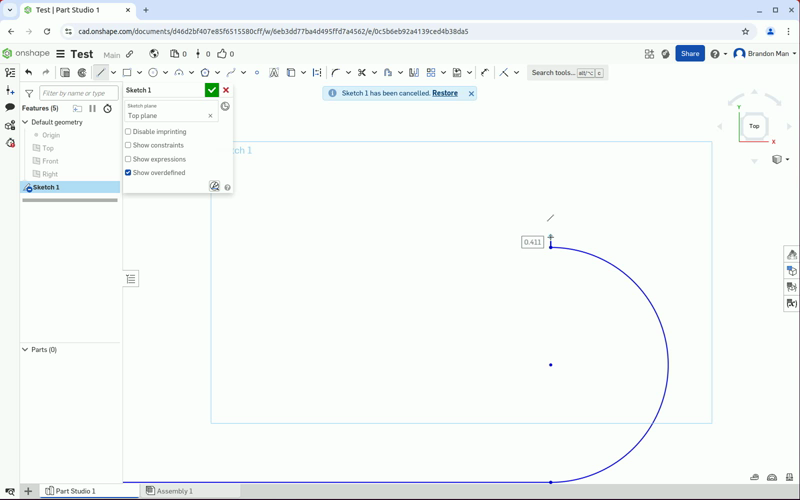
scroll(-6)
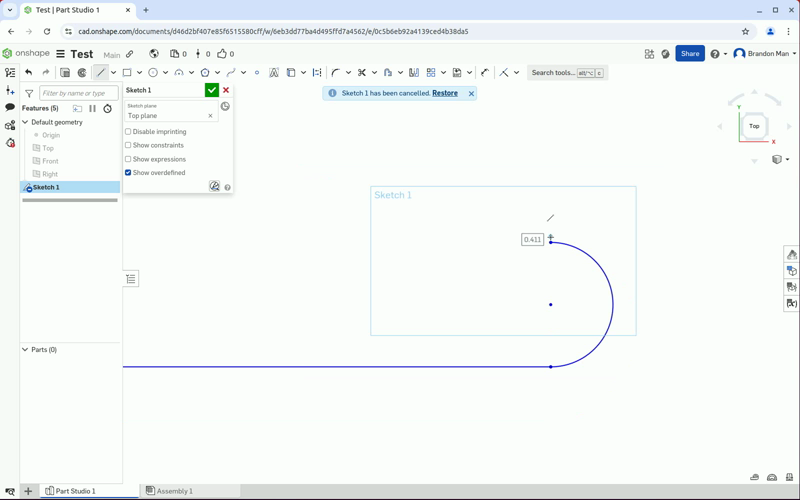
scroll(-6)
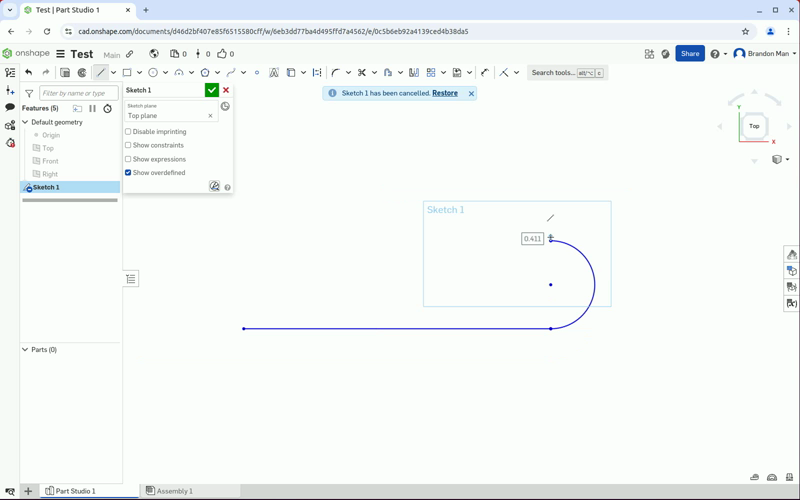
scroll(-6)
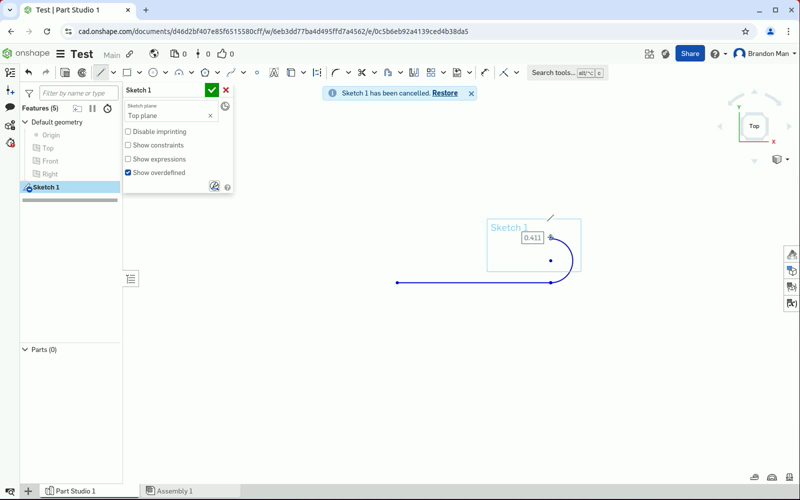
key_up(shift)
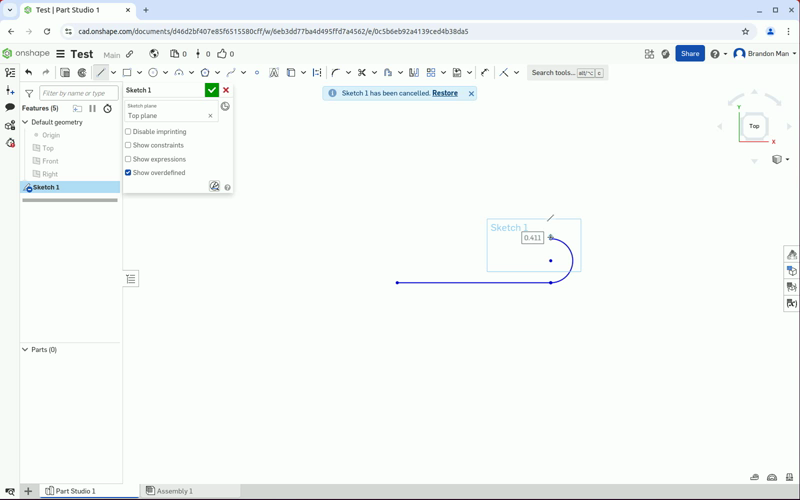
key_down(shift)
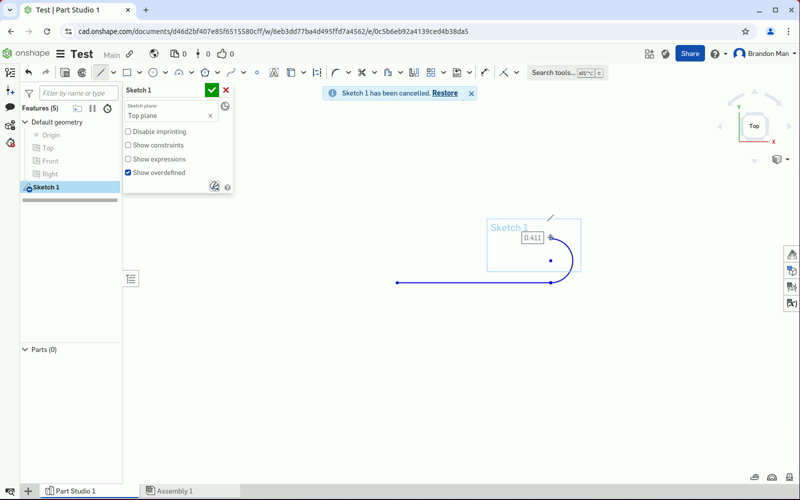
mouse_move(397, 236)
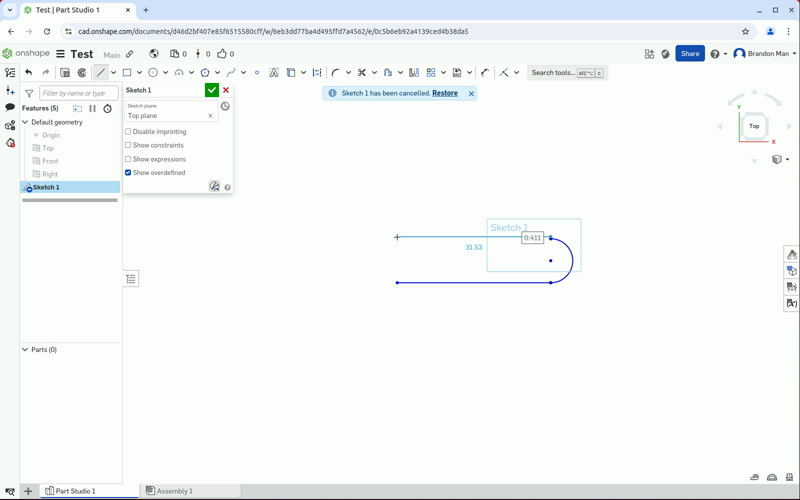
click(397, 236)
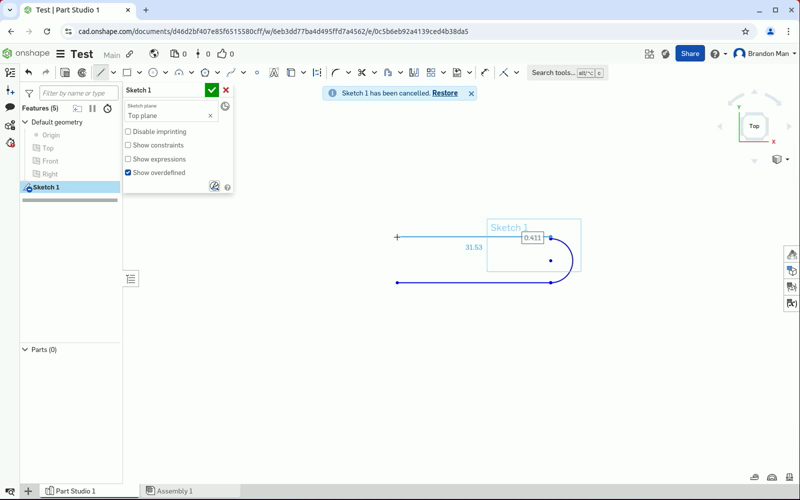
key_up(shift)
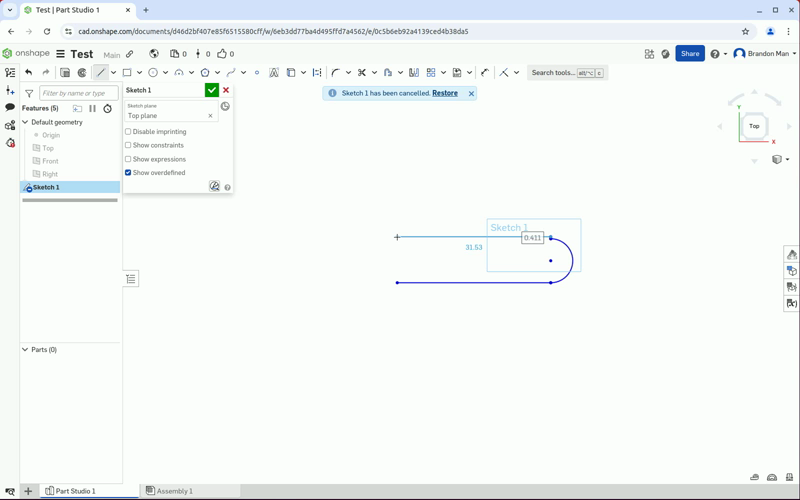
key(esc)
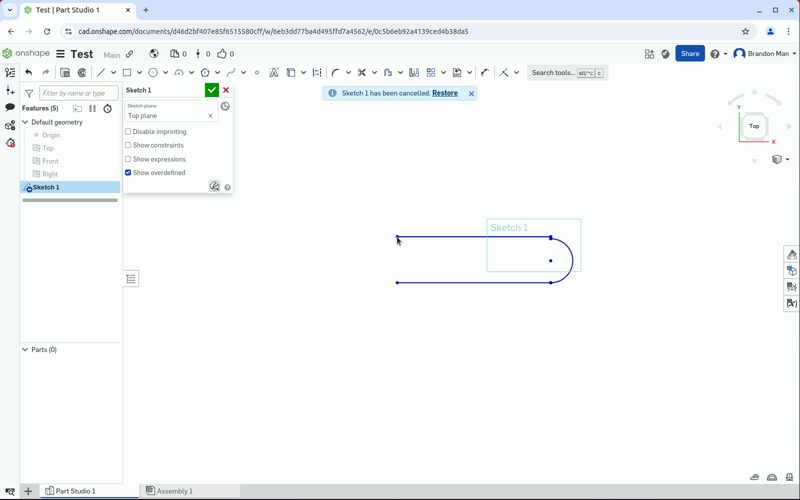
key(a)
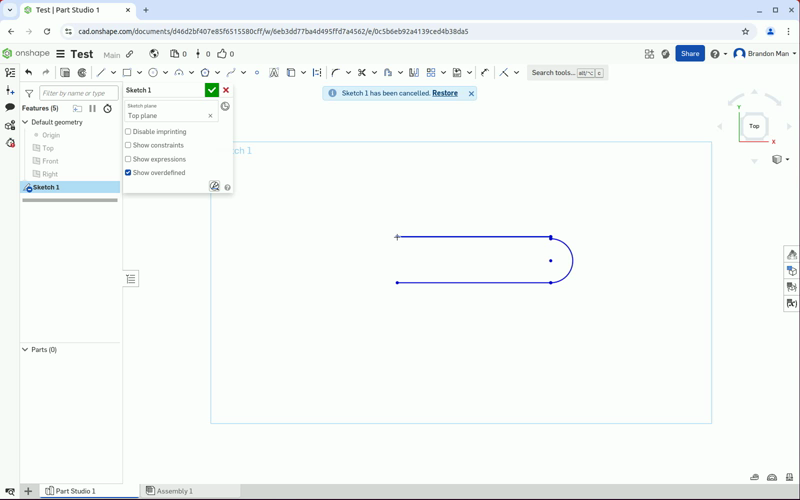
mouse_move(397, 236)
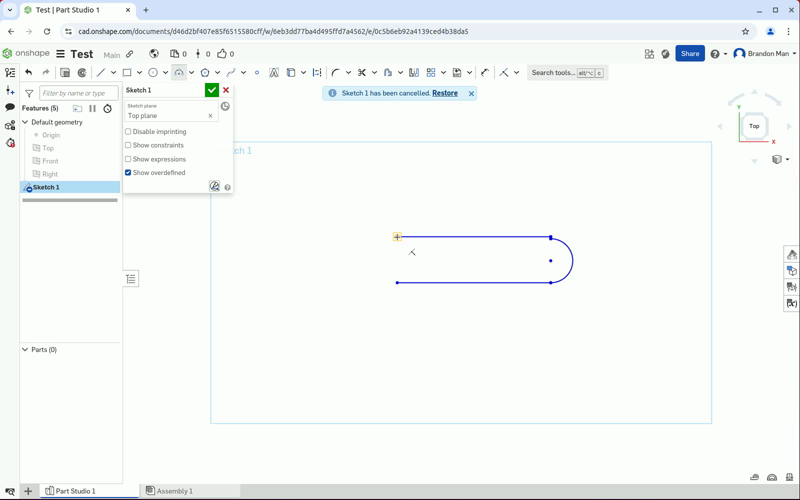
click(397, 236)
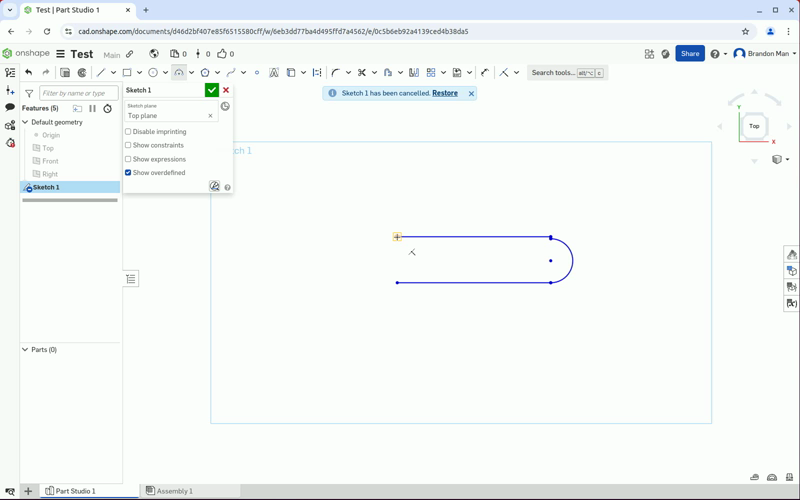
mouse_move(397, 282)
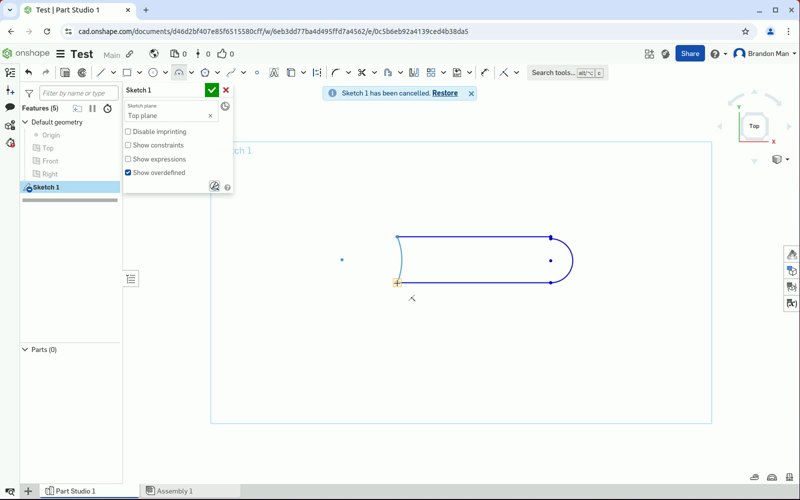
click(397, 282)
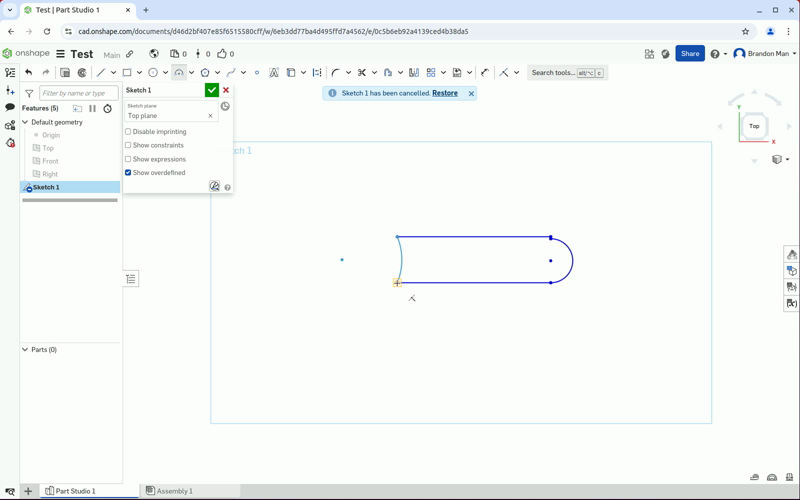
key_down(shift)
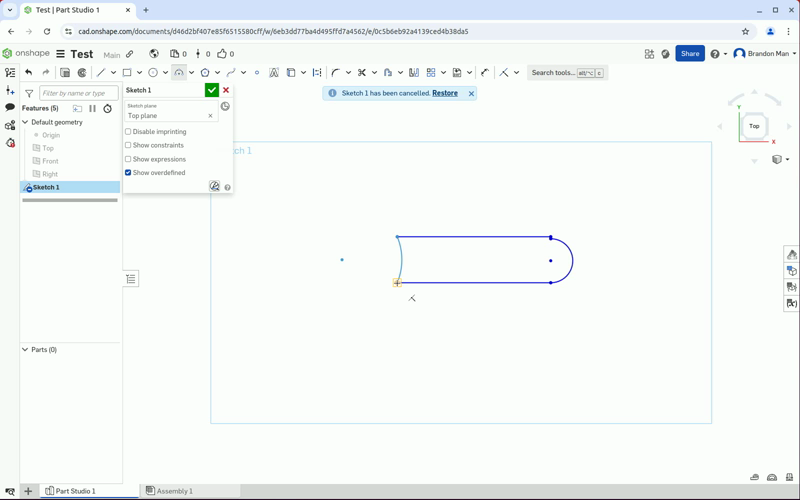
mouse_move(374, 259)
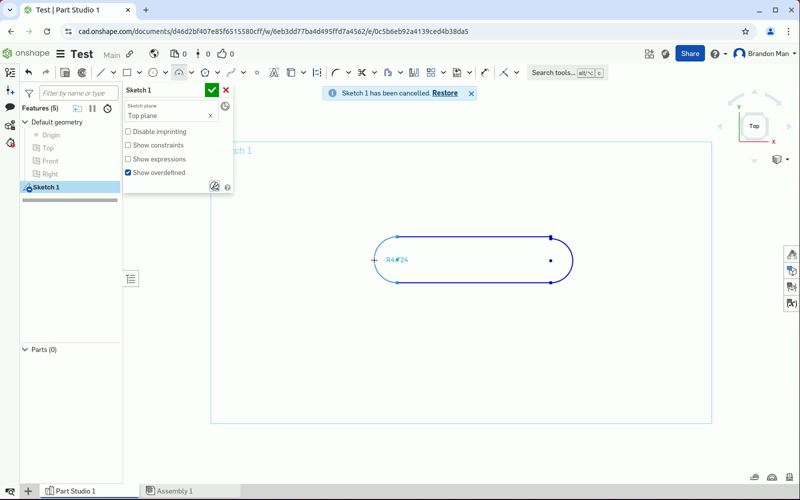
click(374, 259)
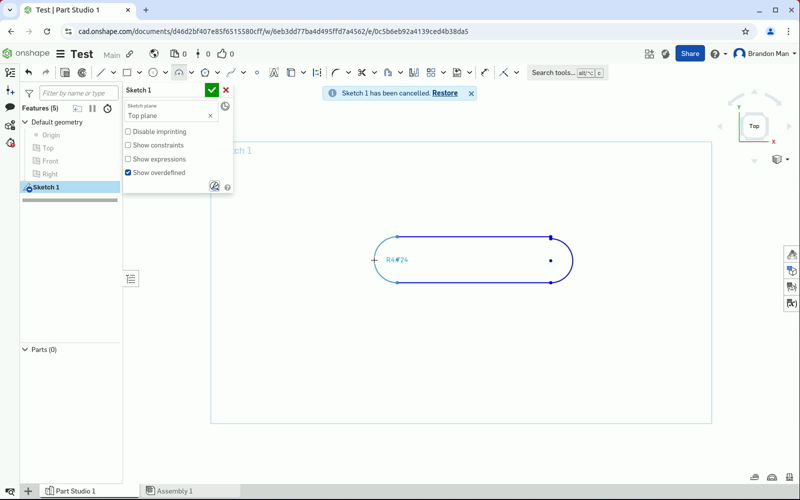
key_up(shift)
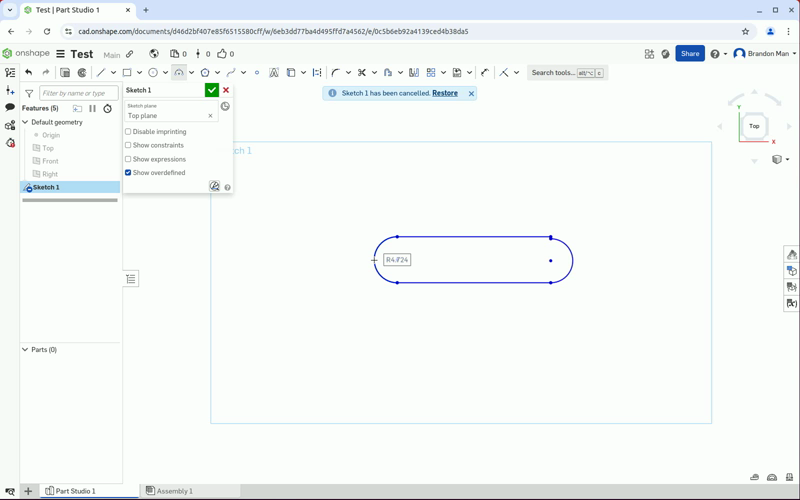
key(esc)
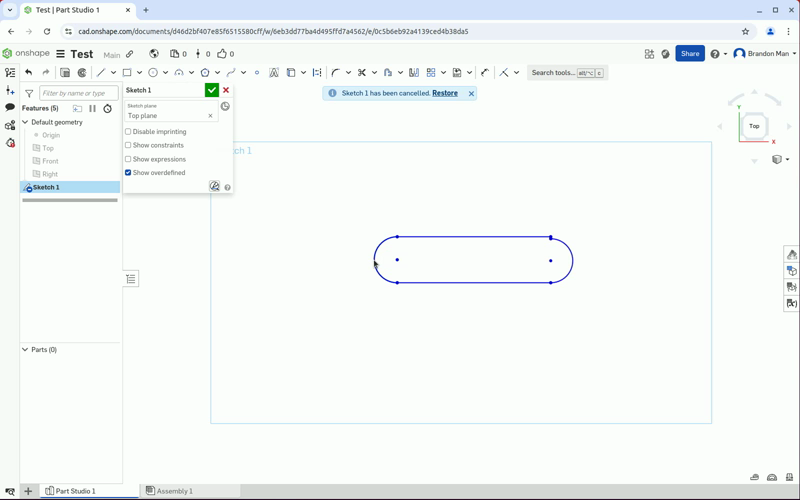
key(c)
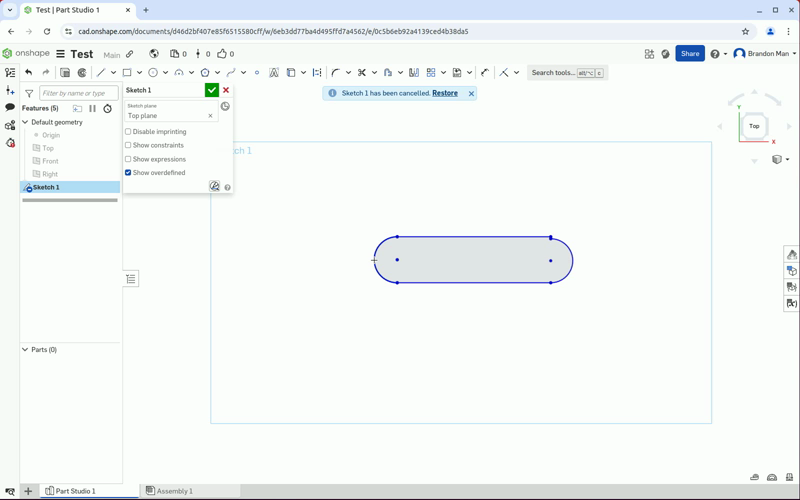
key_down(shift)
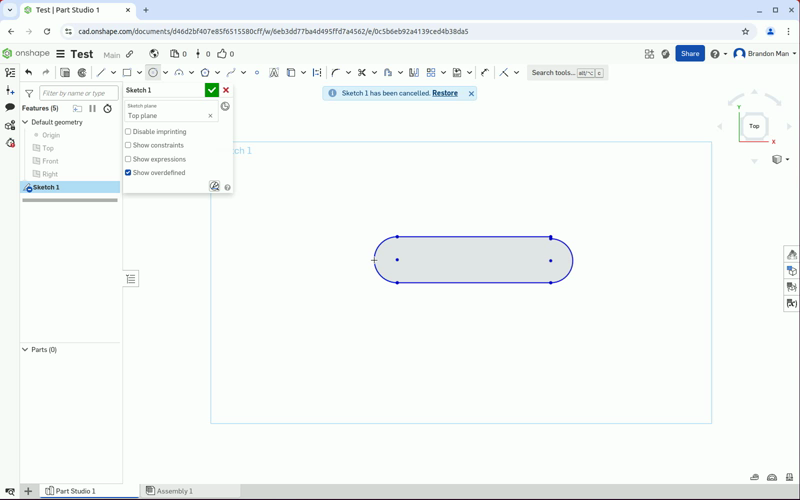
mouse_move(397, 260)
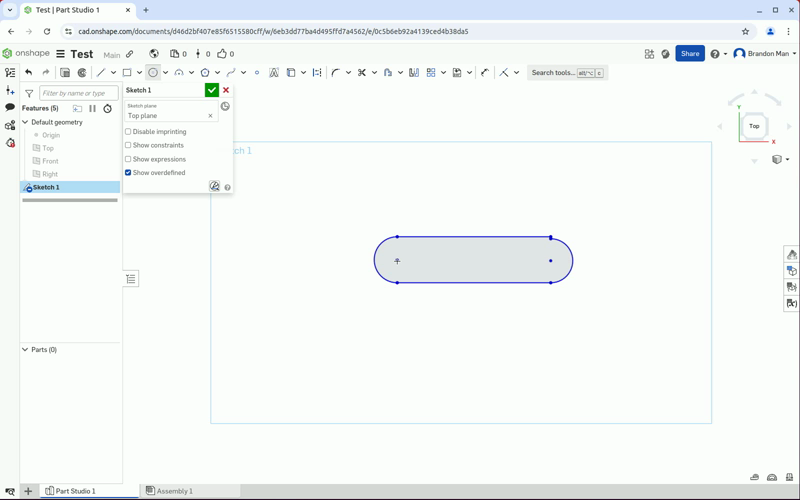
scroll(6)
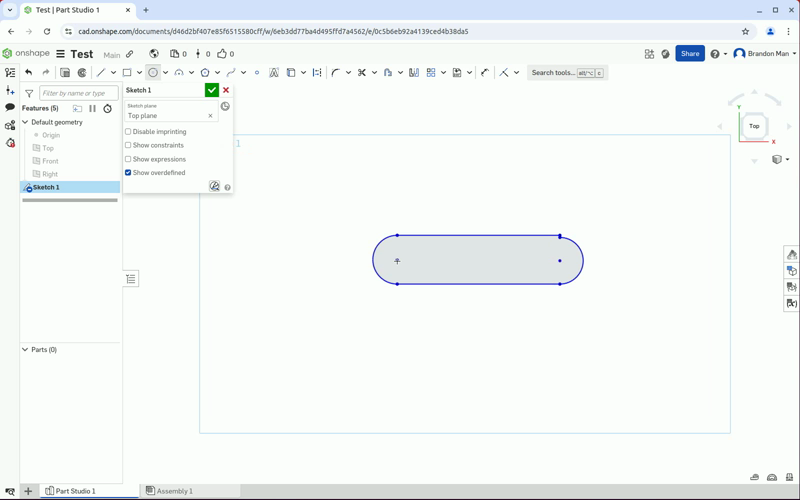
scroll(6)
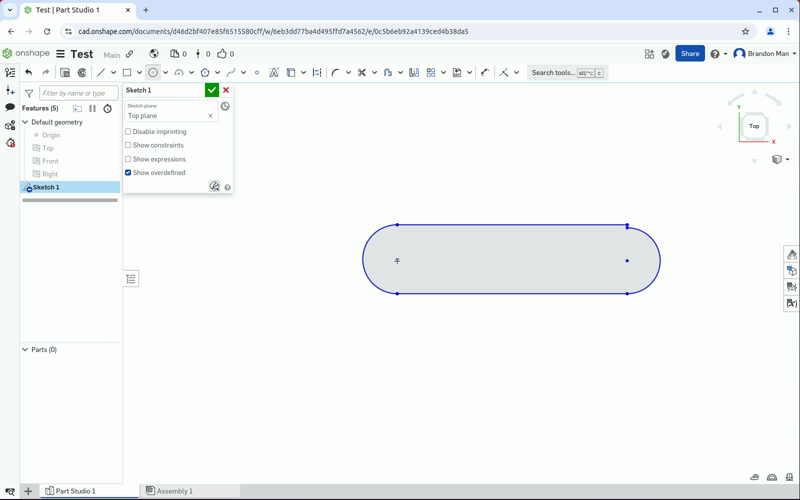
scroll(6)
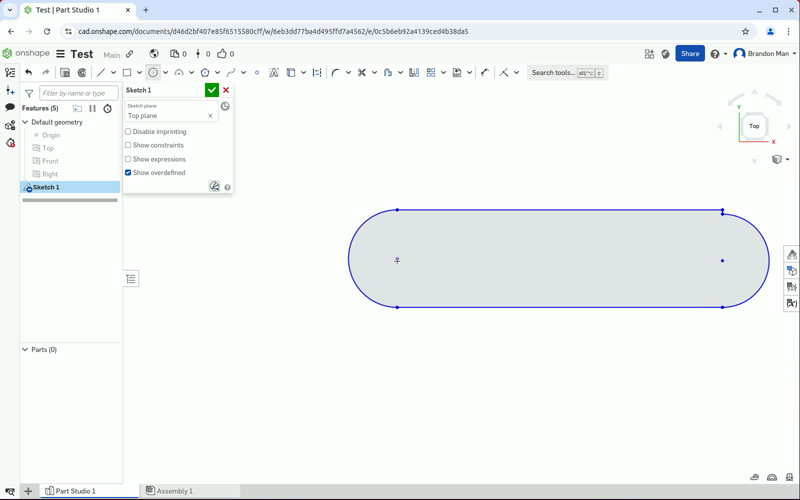
scroll(6)
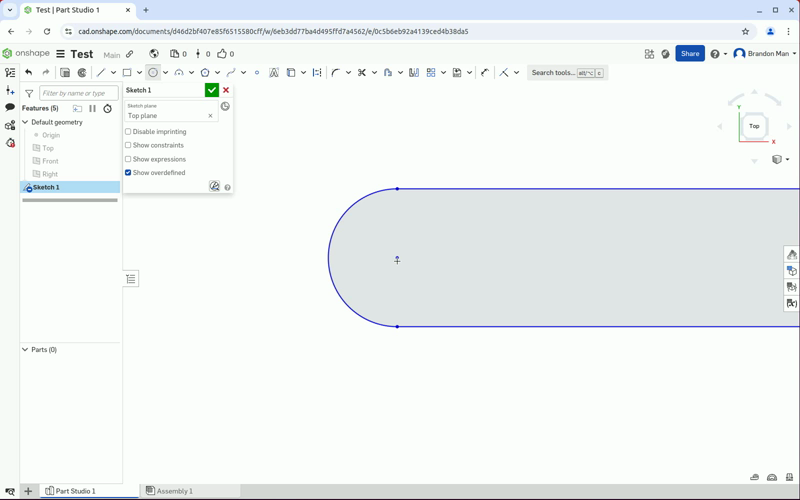
scroll(6)
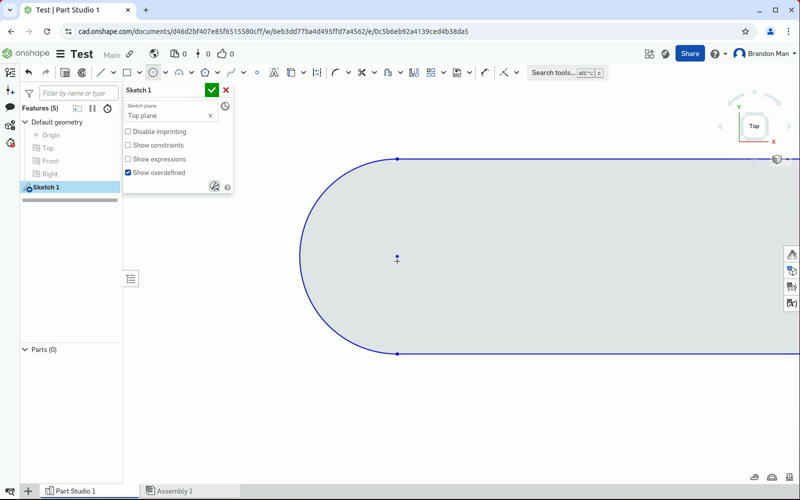
scroll(6)
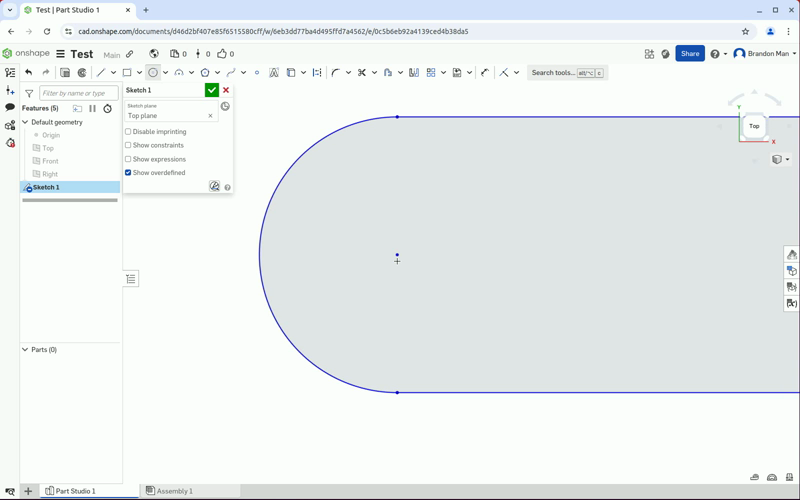
scroll(6)
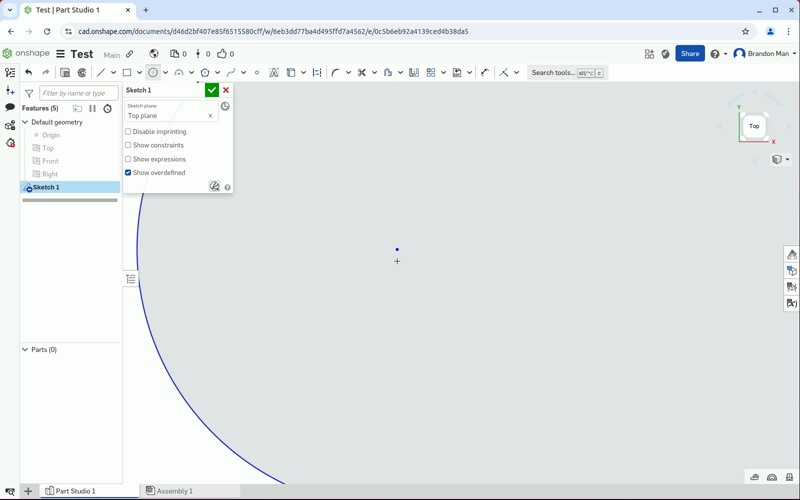
click(397, 260)
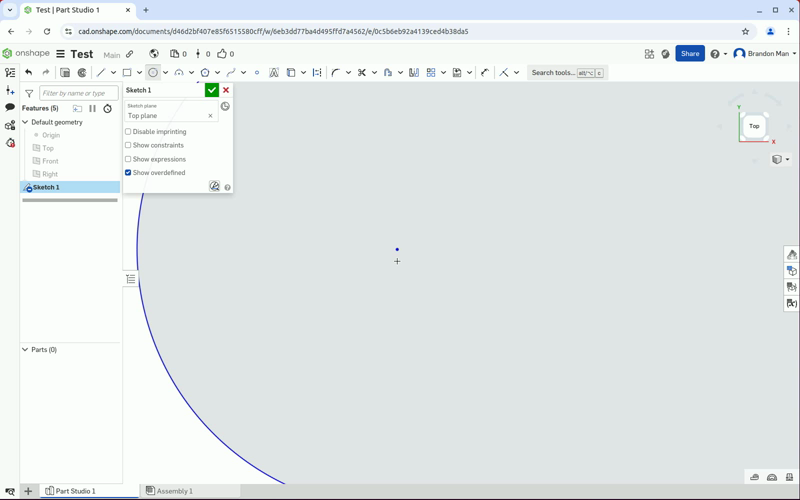
scroll(-6)
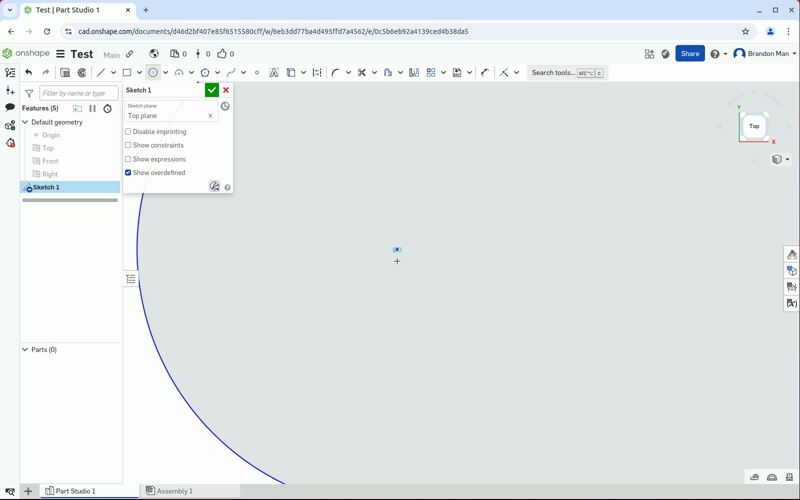
scroll(-6)
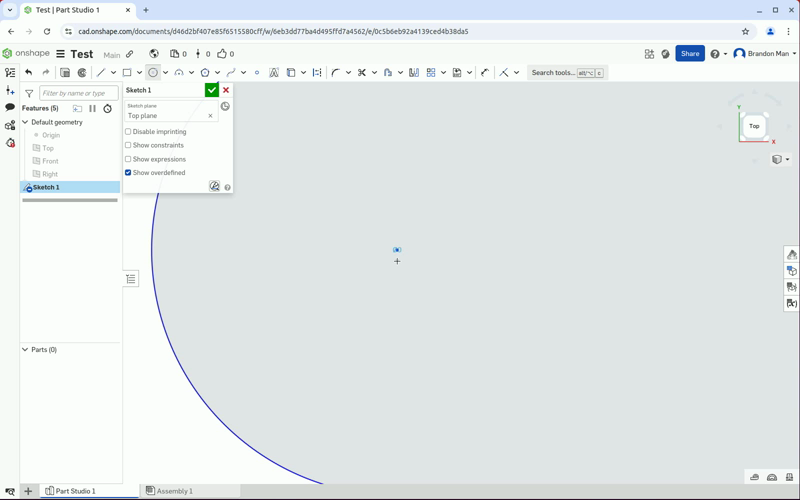
scroll(-6)
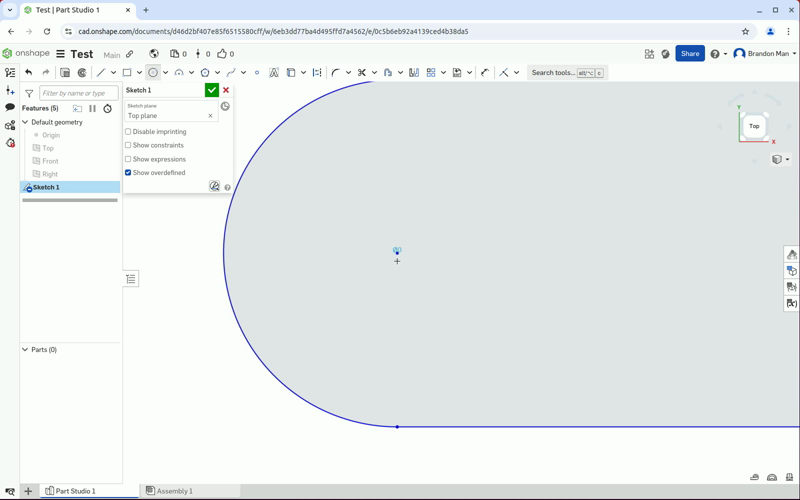
scroll(-6)
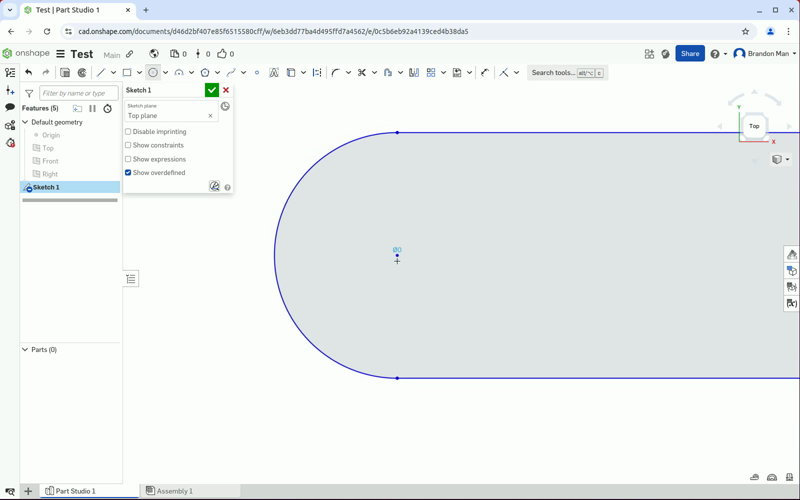
scroll(-6)
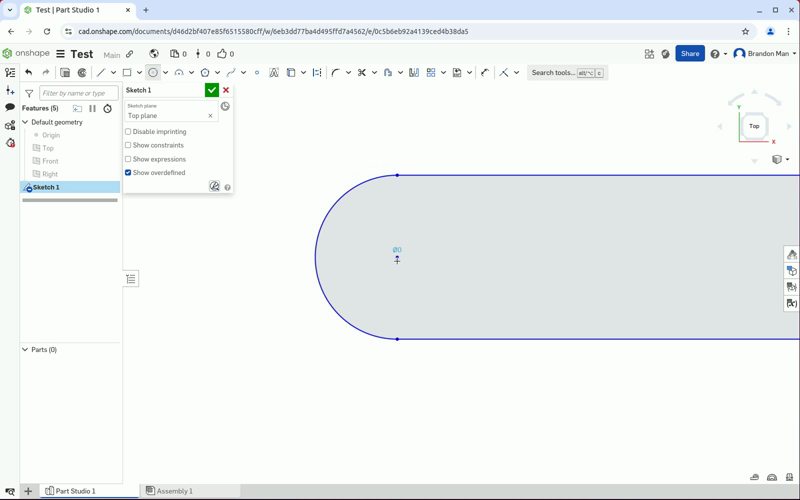
scroll(-6)
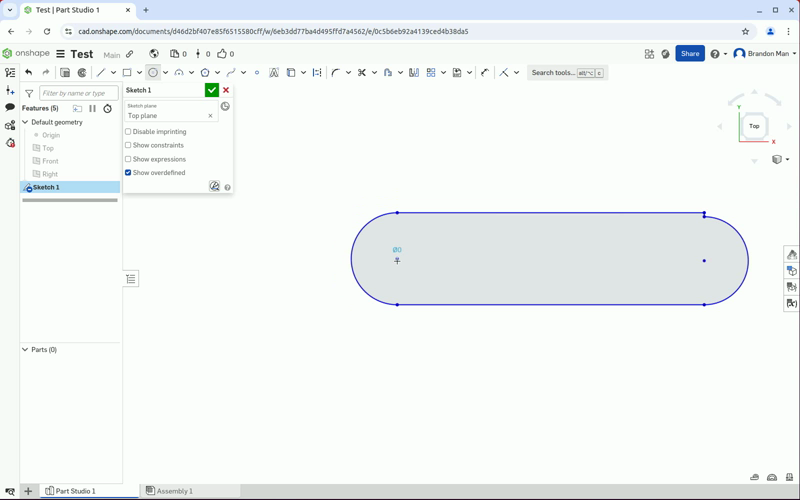
scroll(-6)
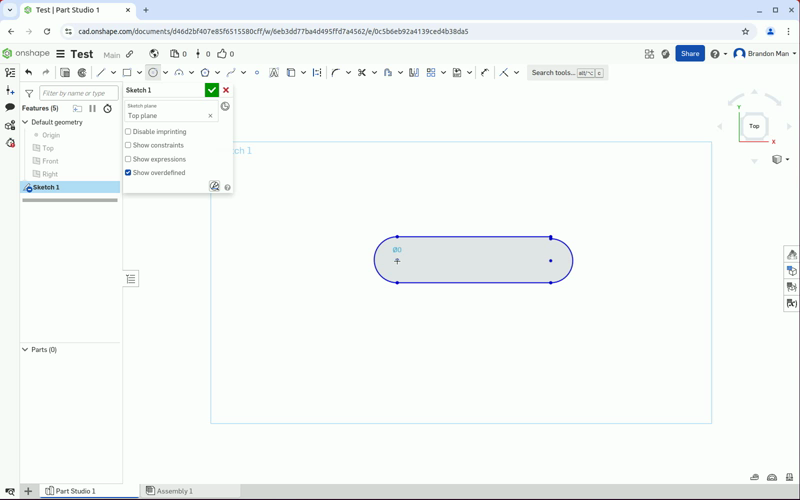
key_up(shift)
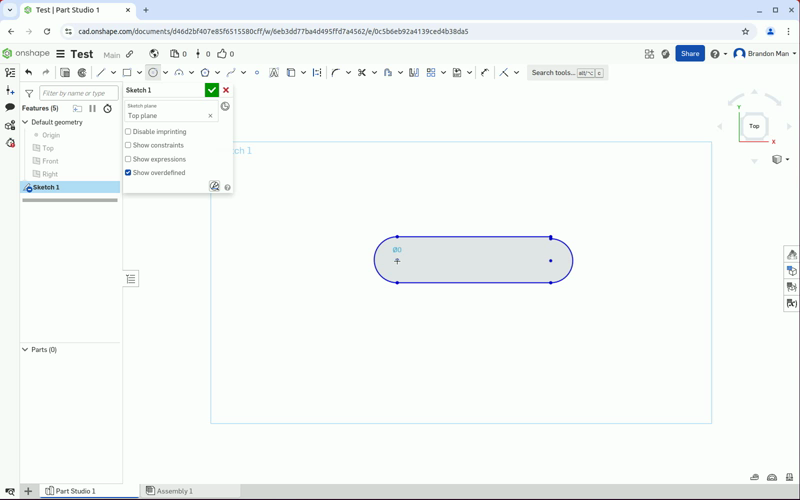
mouse_move(408, 260)
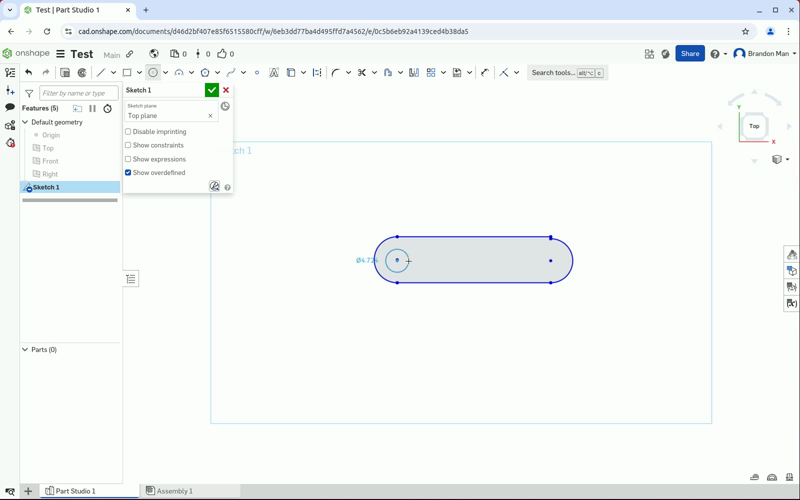
click(408, 260)
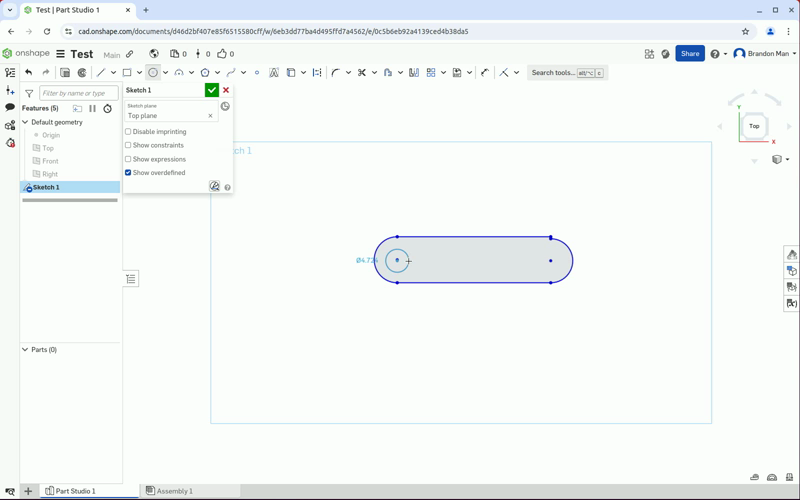
key(esc)
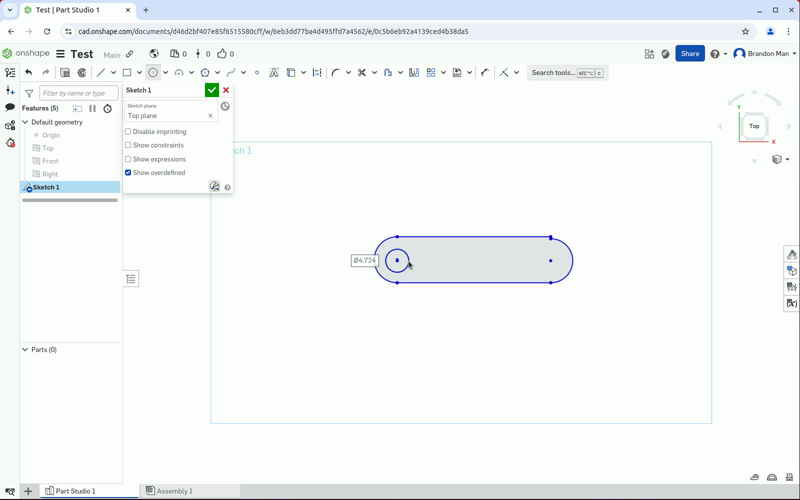
key(c)
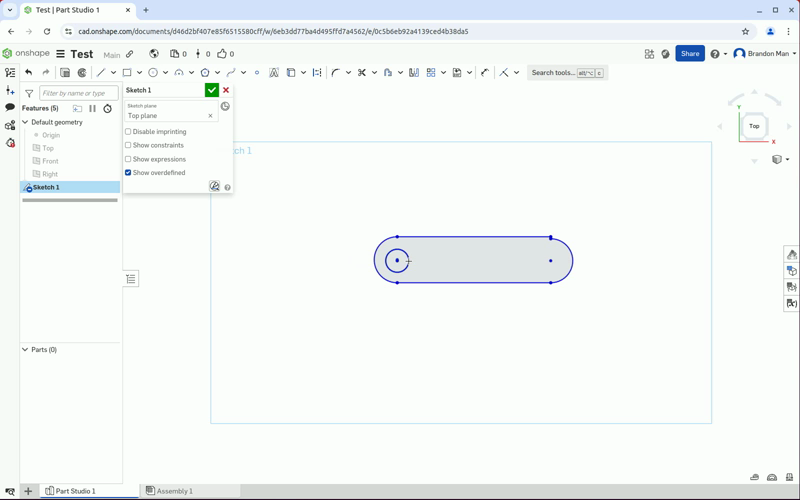
key_down(shift)
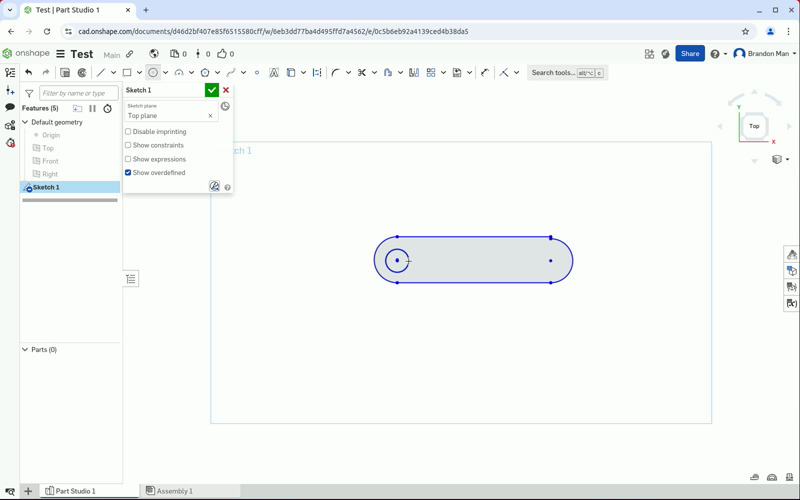
mouse_move(550, 260)
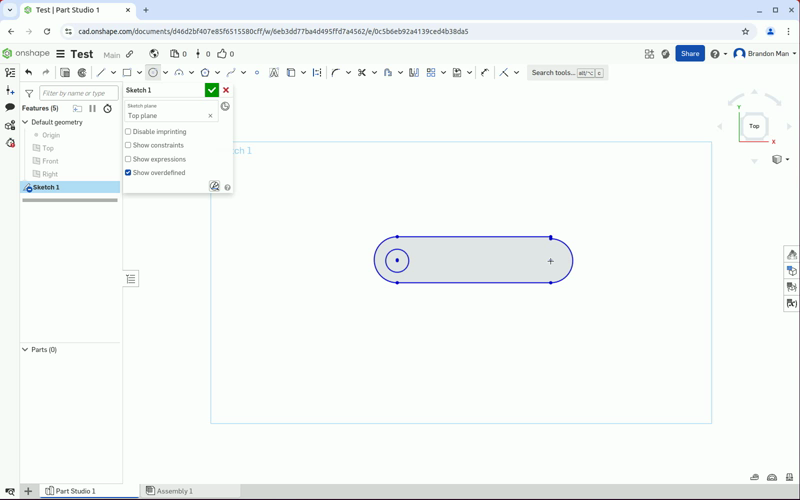
click(550, 260)
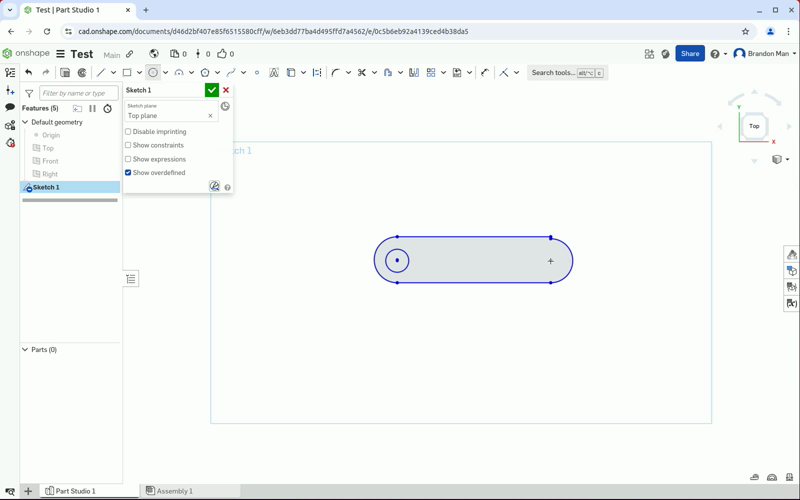
key_up(shift)
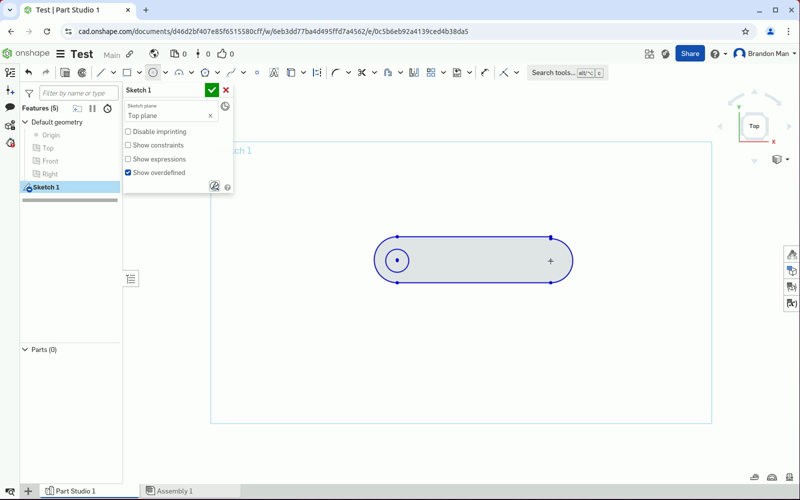
mouse_move(561, 260)
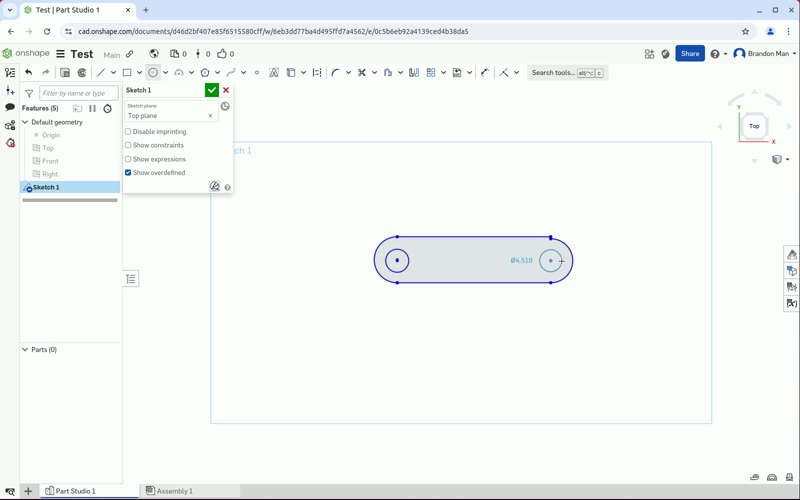
click(561, 260)
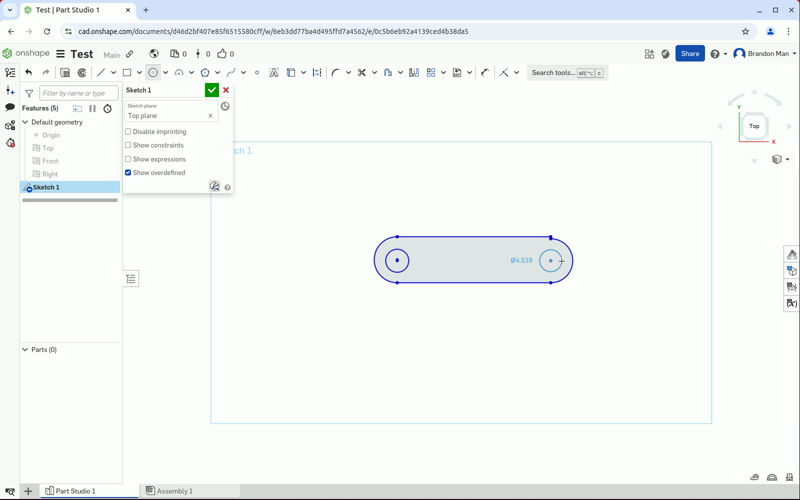
key(esc)
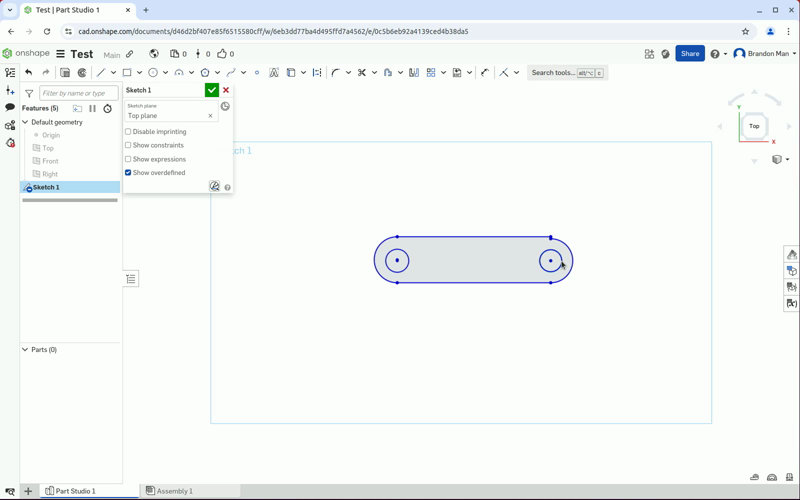
mouse_move(510, 250)
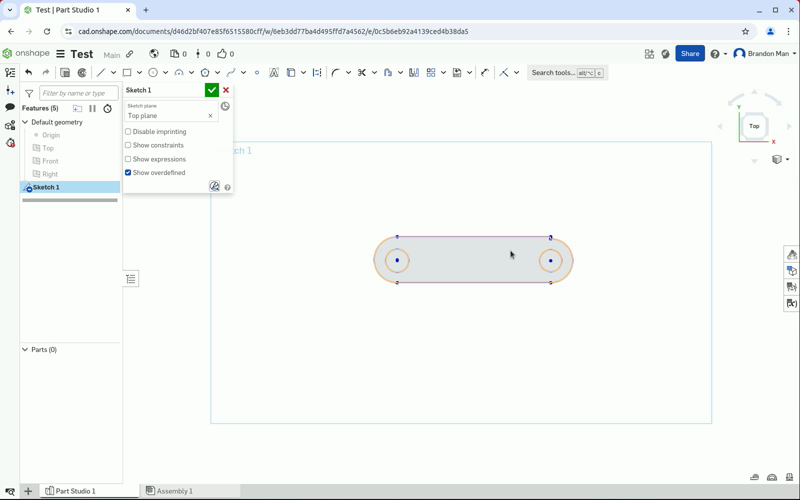
click(510, 250)
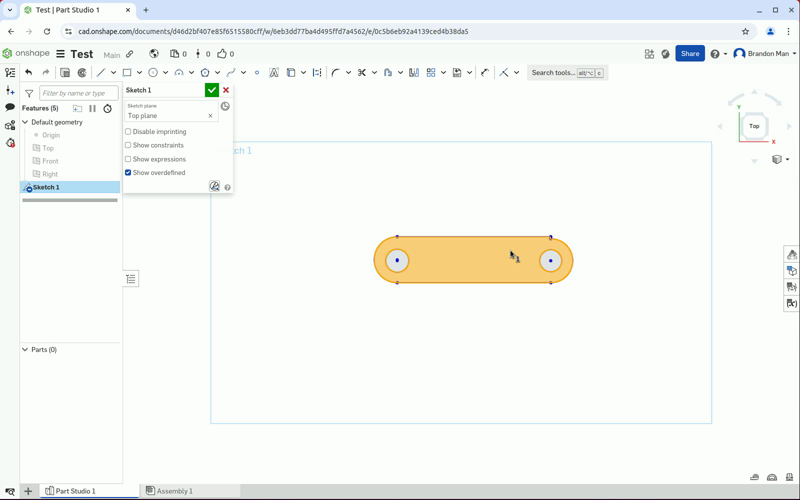
mouse_move(73, 352)
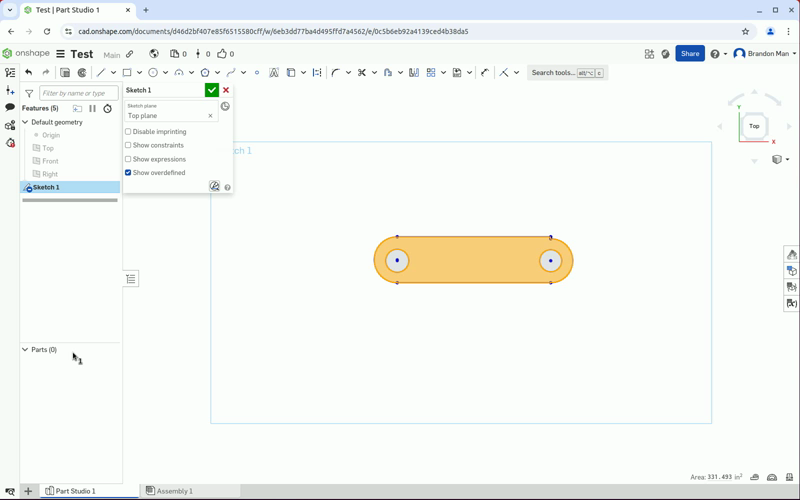
key(shift+y)
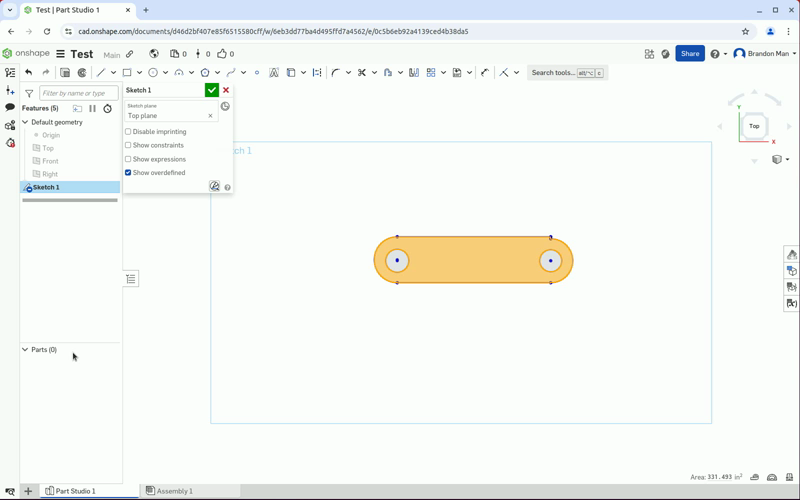
key(shift+e)
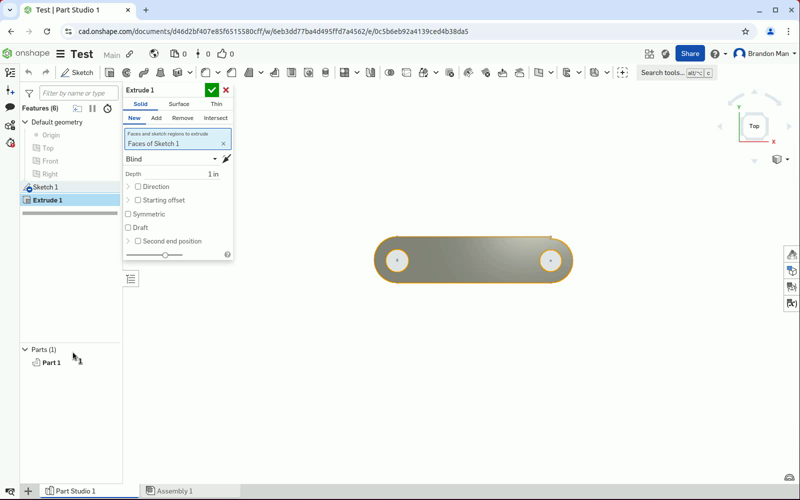
mouse_move(143, 106)
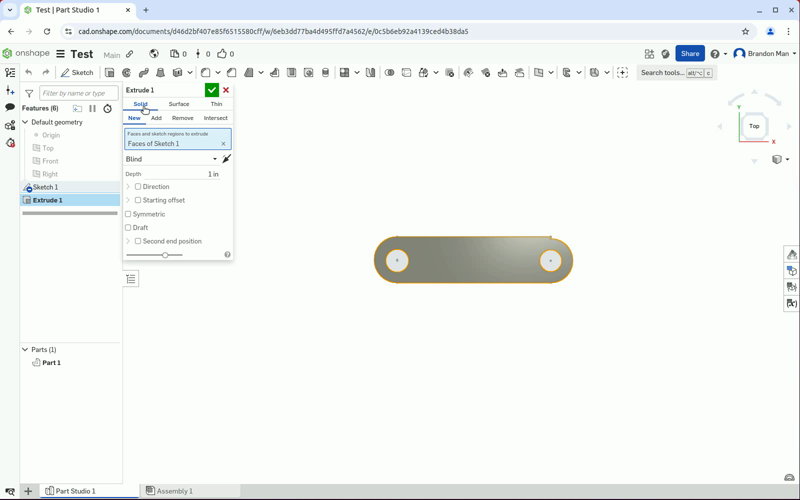
click(143, 106)
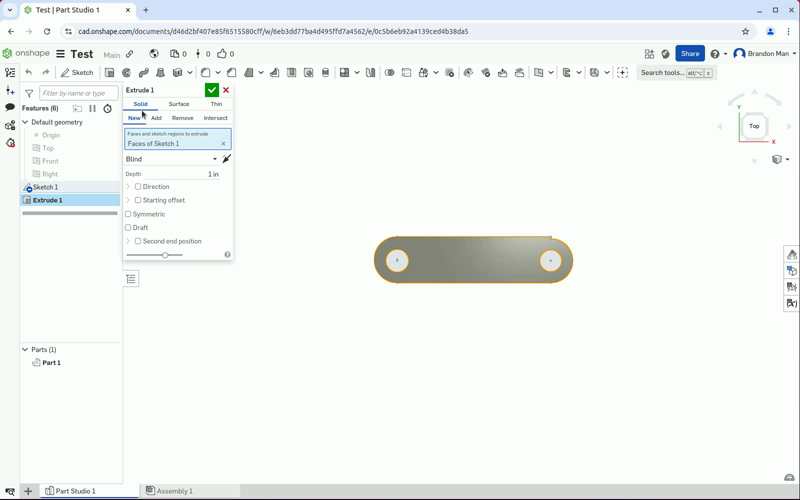
mouse_move(137, 120)
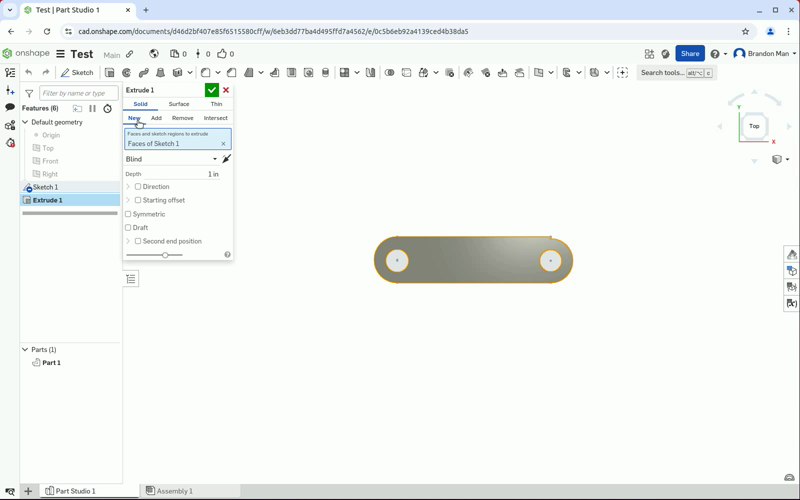
click(137, 120)
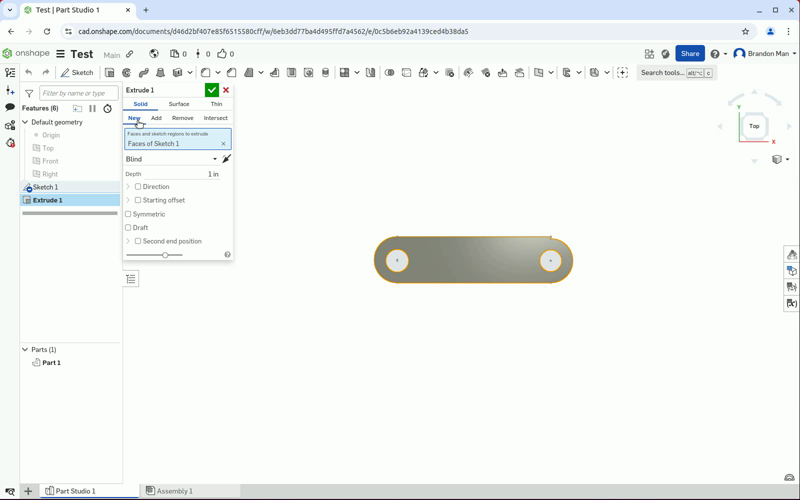
key(tab, 4)
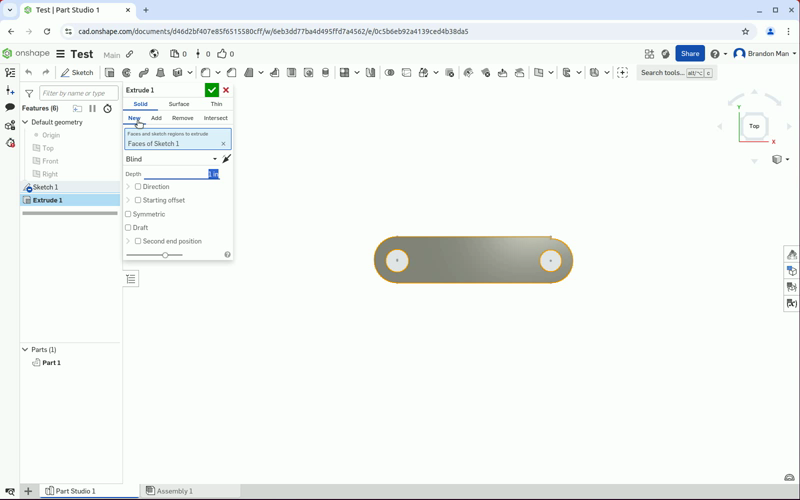
text(2.407)
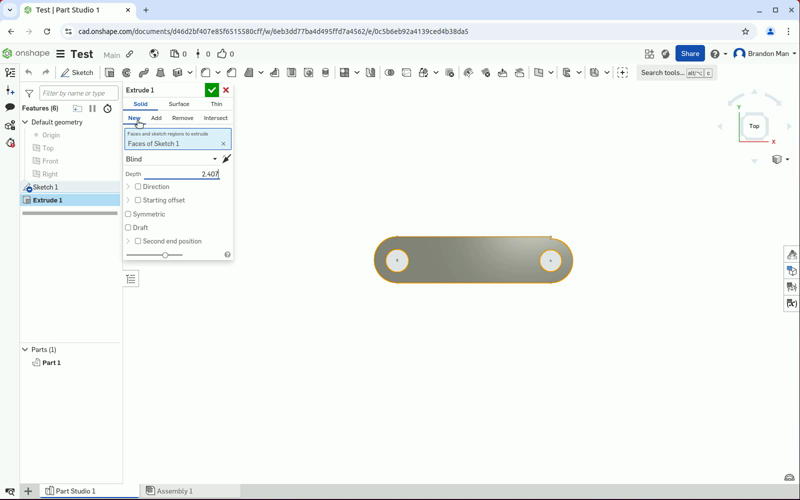
key(enter)
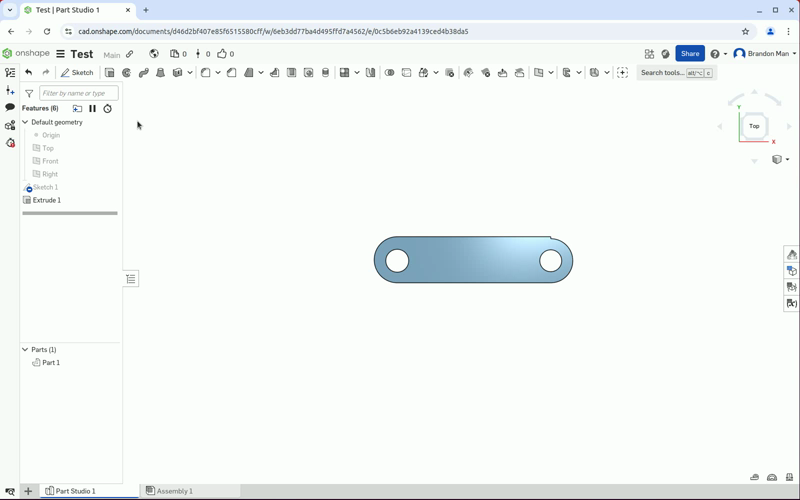
key(shift+h)
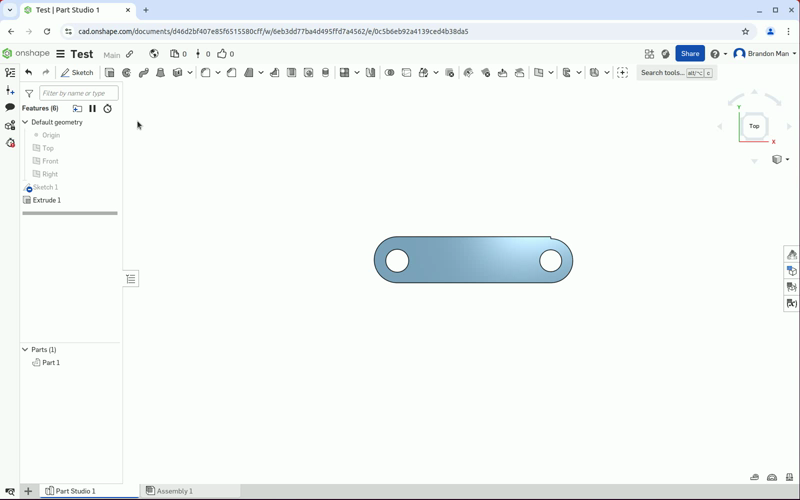
key(shift+h)
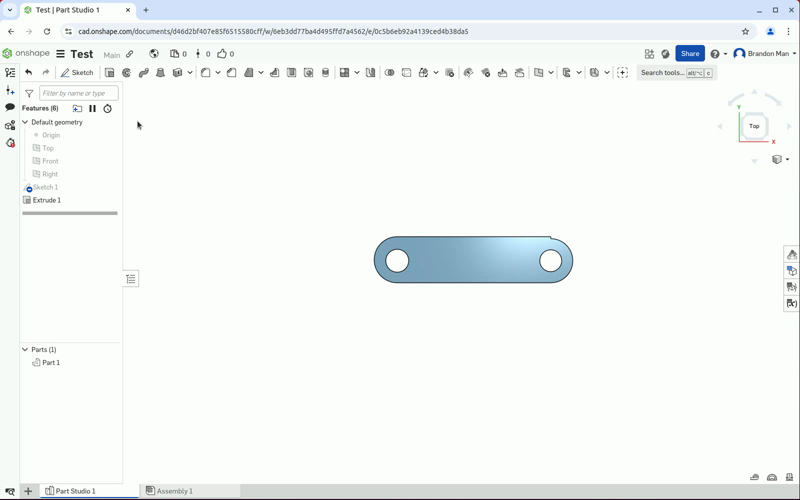
mouse_move(73, 189)
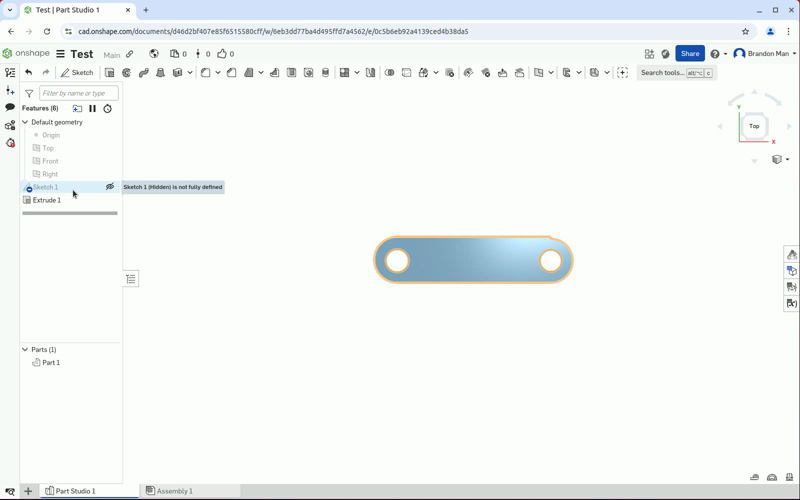
click(73, 189)
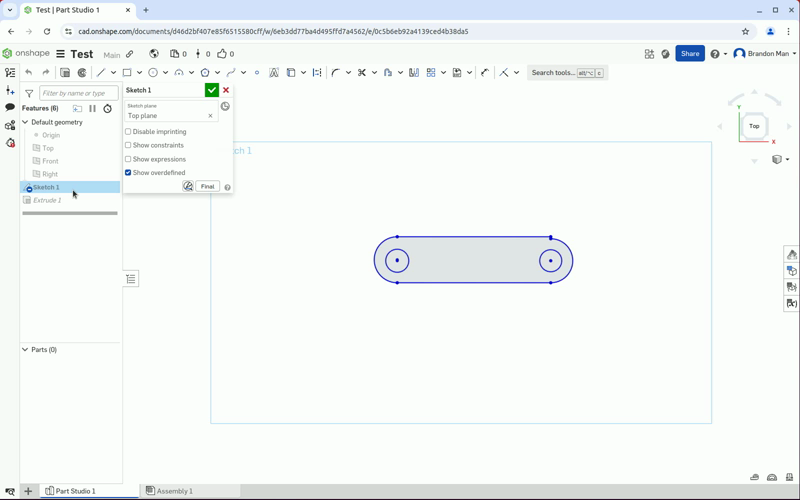
mouse_move(229, 92)
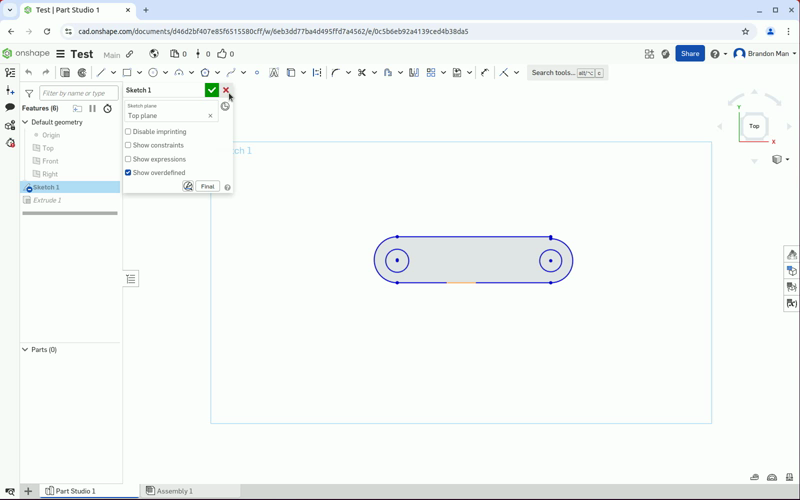
click(229, 92)
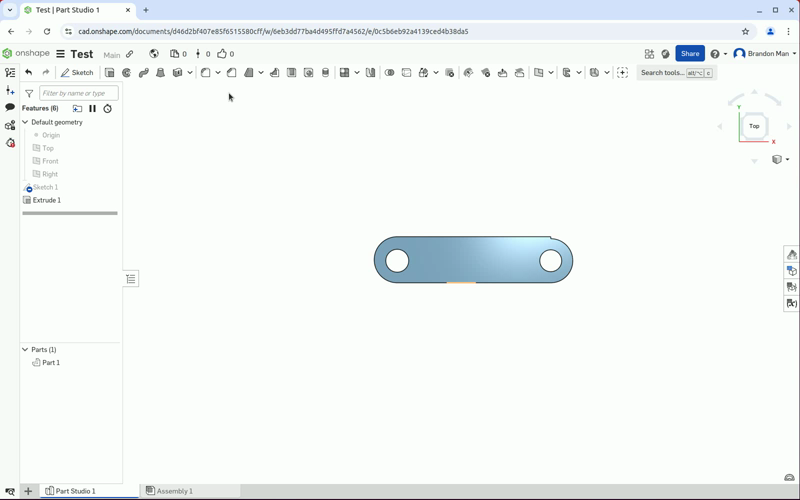
mouse_move(73, 352)
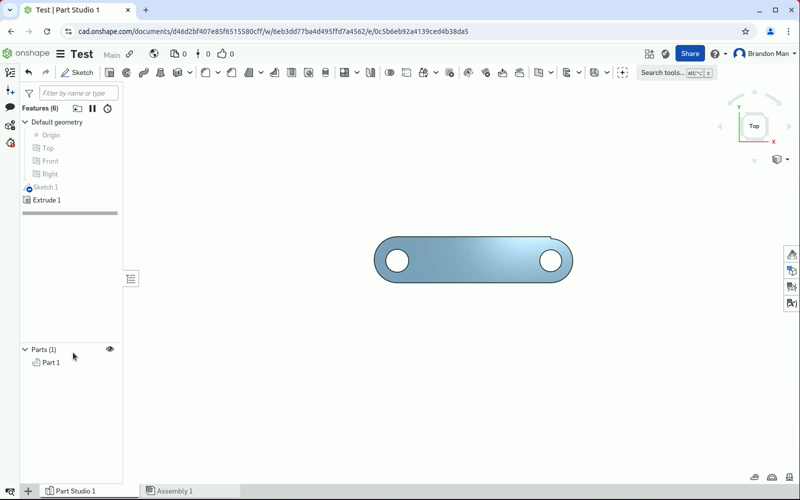
key(y)
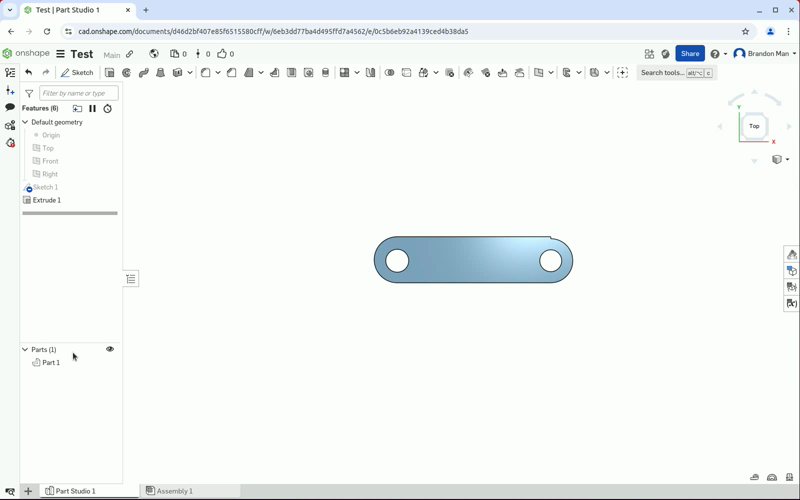
key(shift+p)
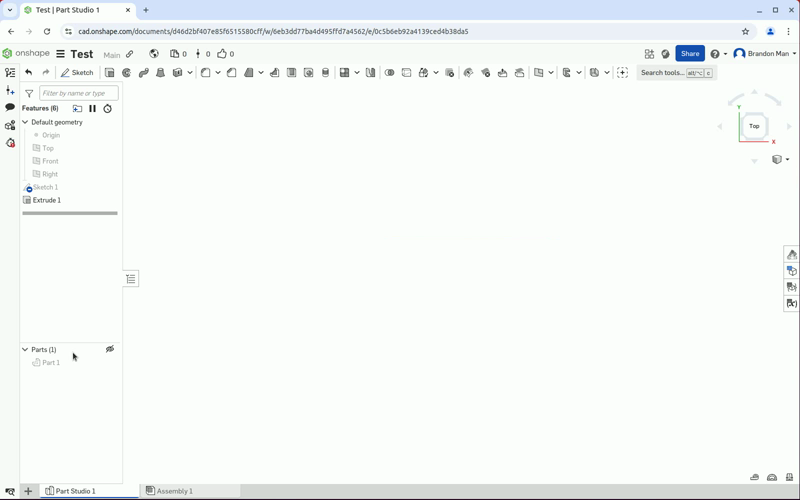
key(space)
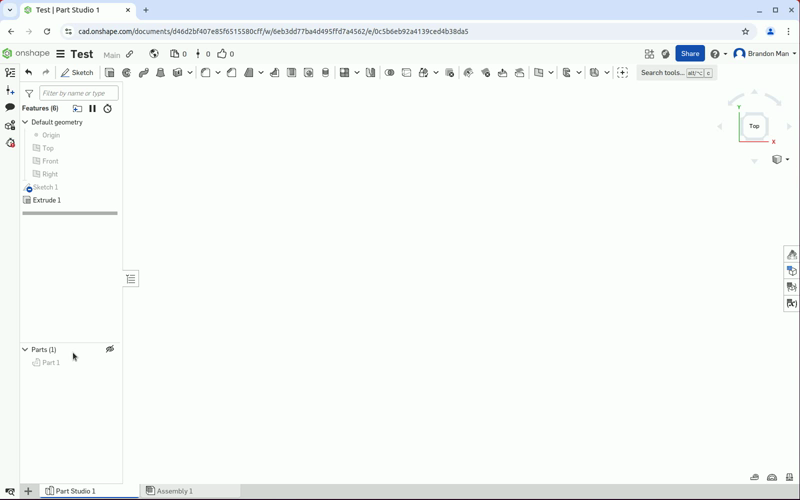
key_down(shift)
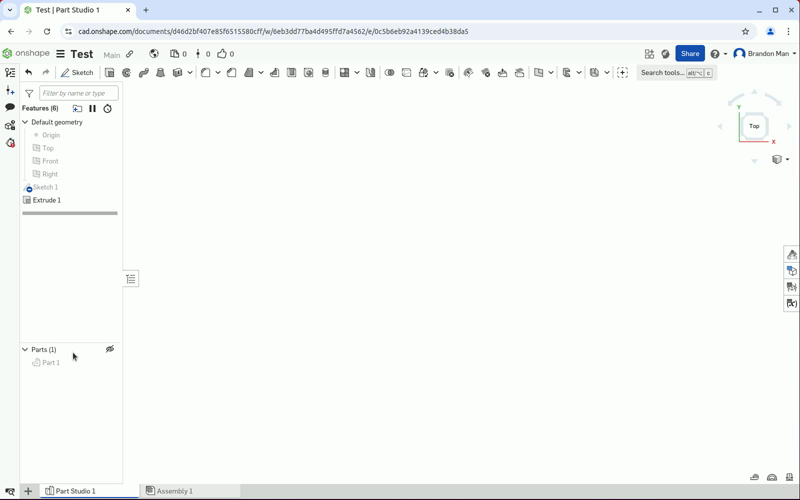
key(up)
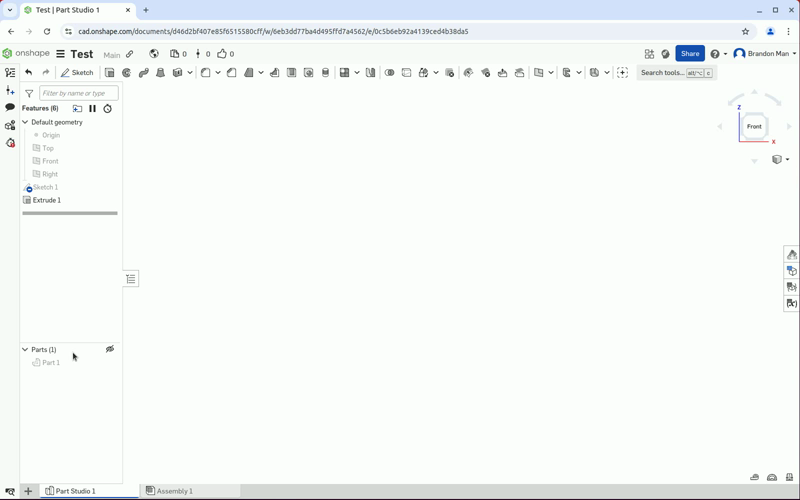
key_up(shift)
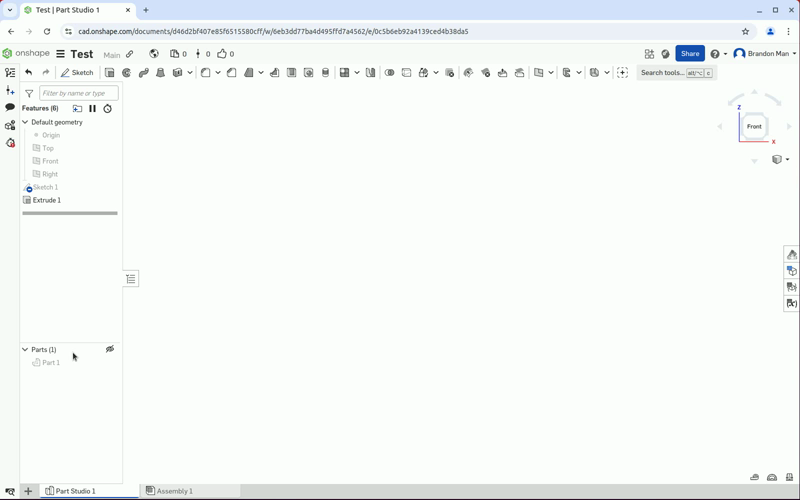
key(space)
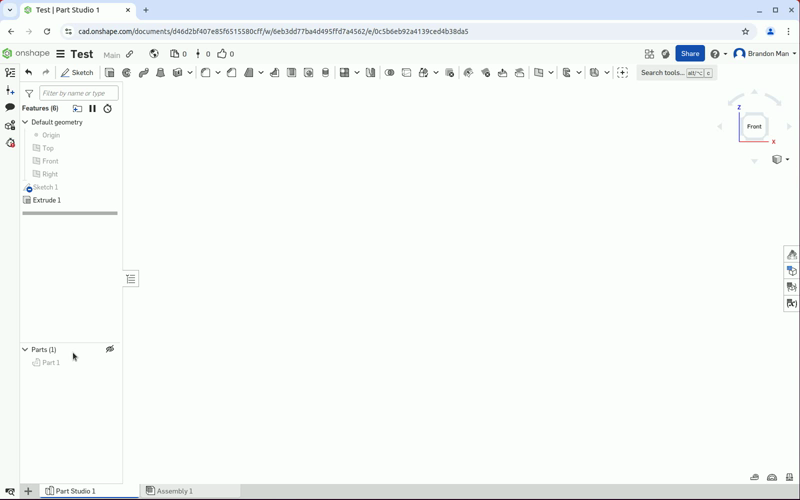
key_down(shift)
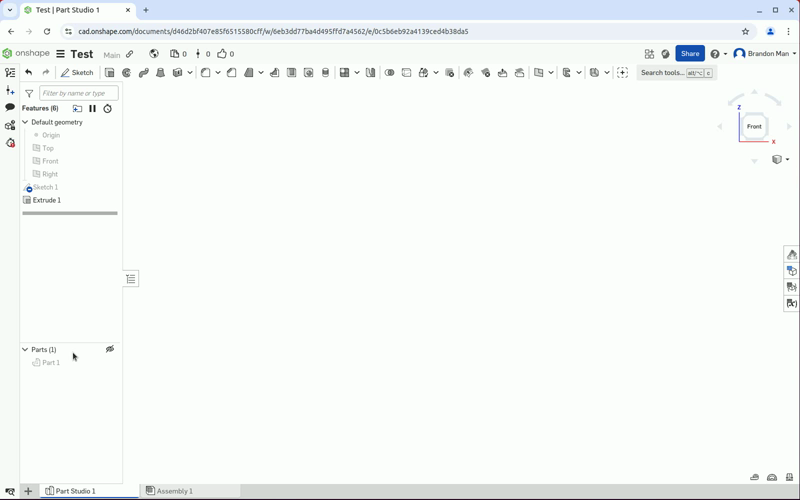
key(left)
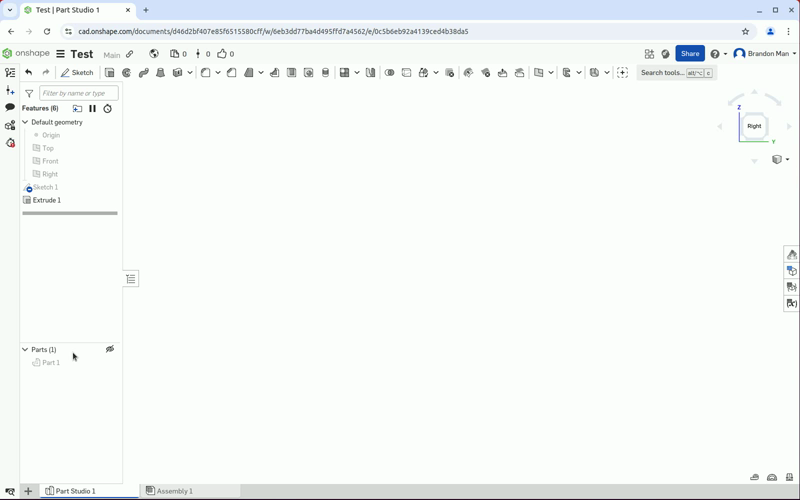
key_up(shift)
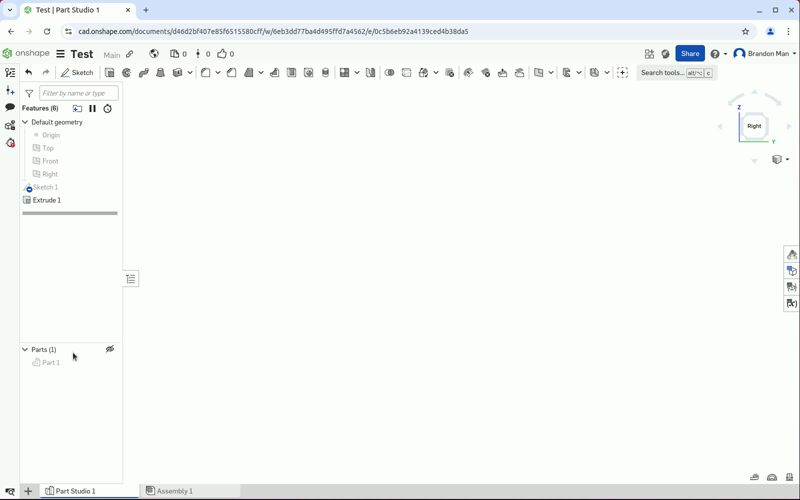
mouse_move(73, 352)
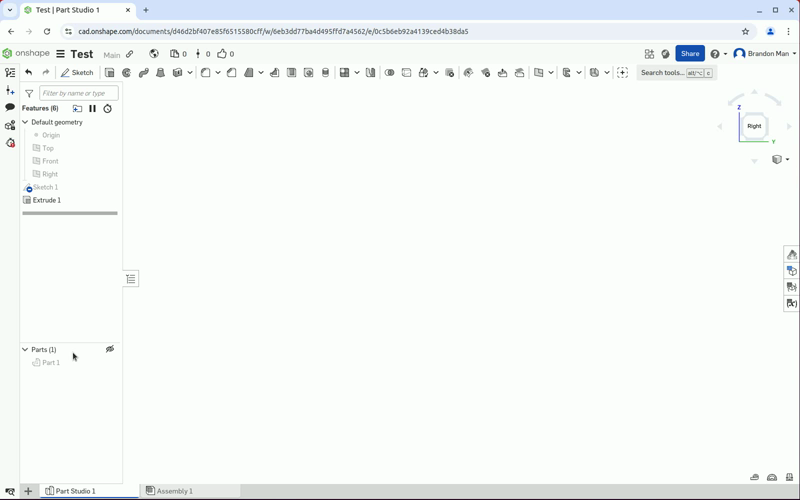
key(shift+y)
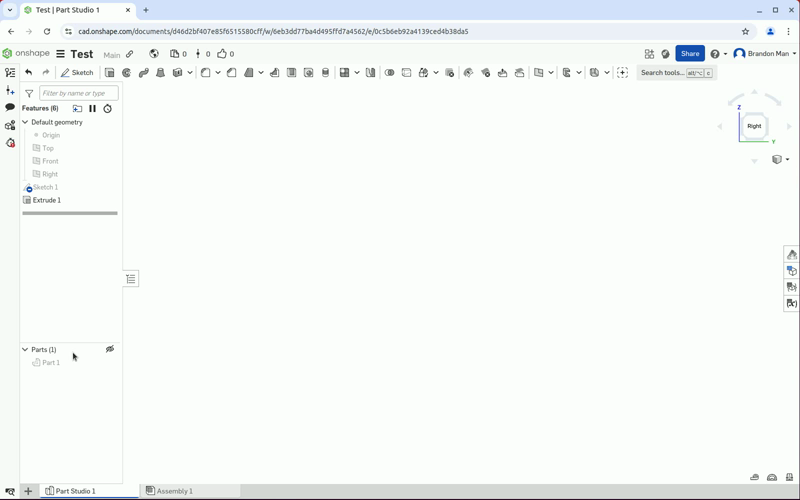
key(shift+s)
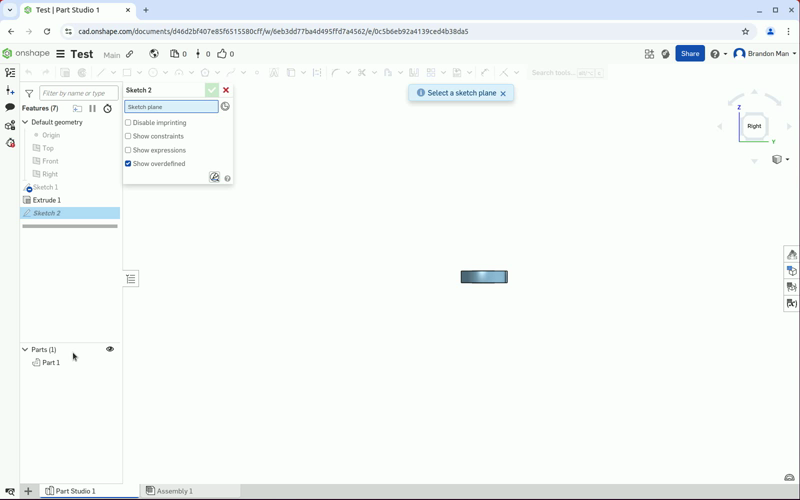
mouse_move(73, 176)
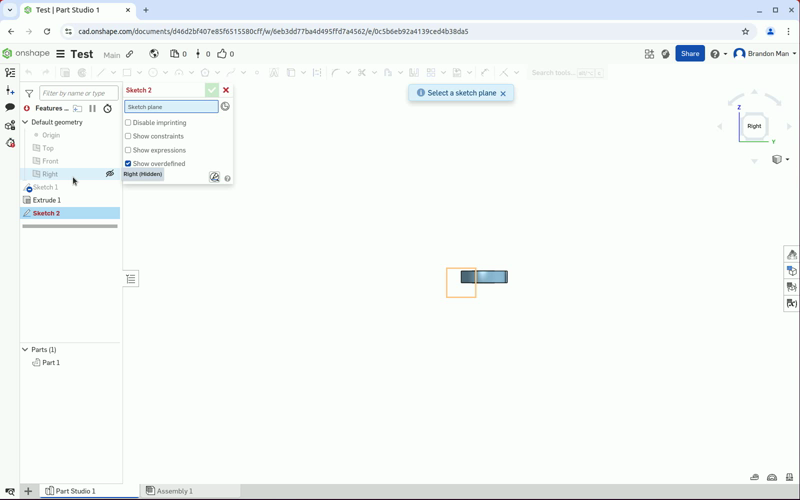
click(73, 176)
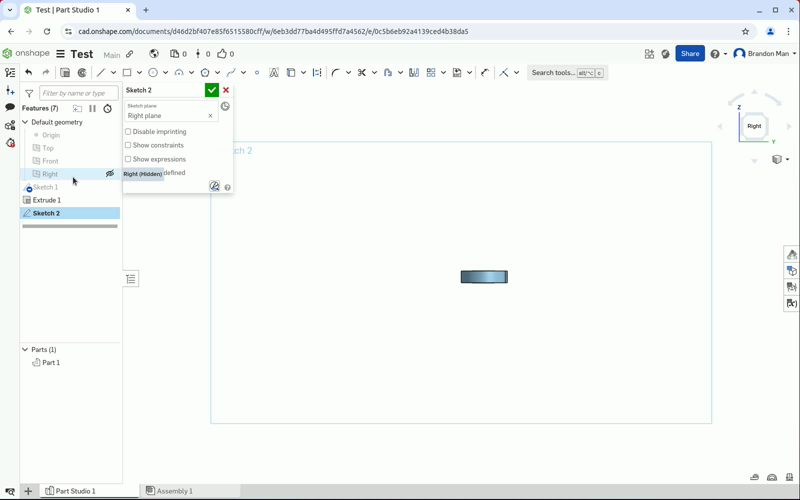
mouse_move(73, 352)
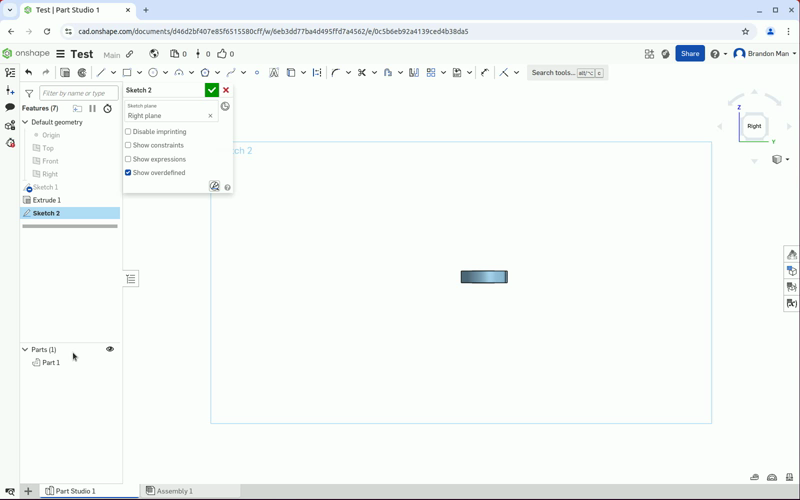
key(y)
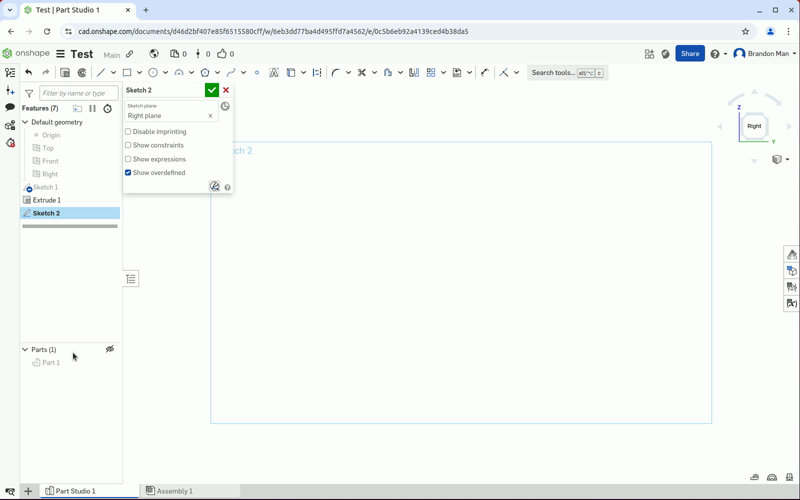
key(a)
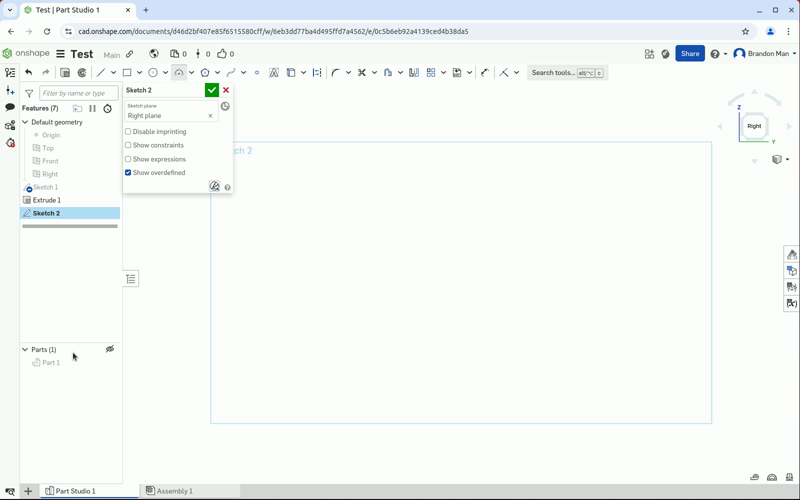
key_down(shift)
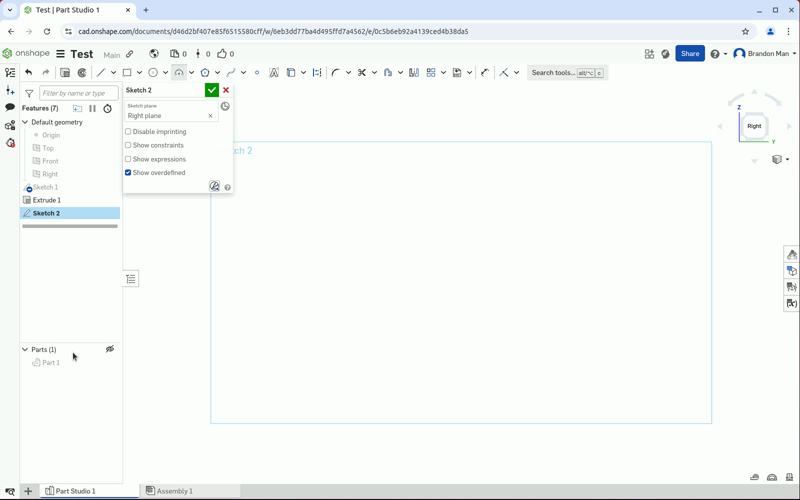
mouse_move(460, 228)
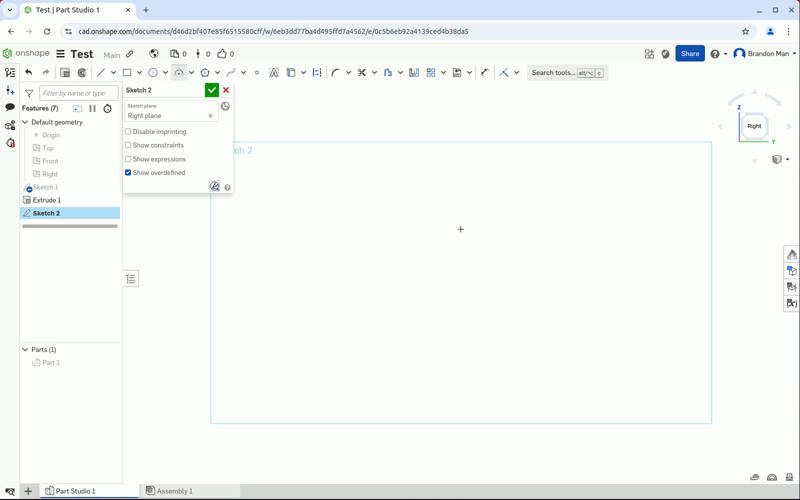
click(460, 228)
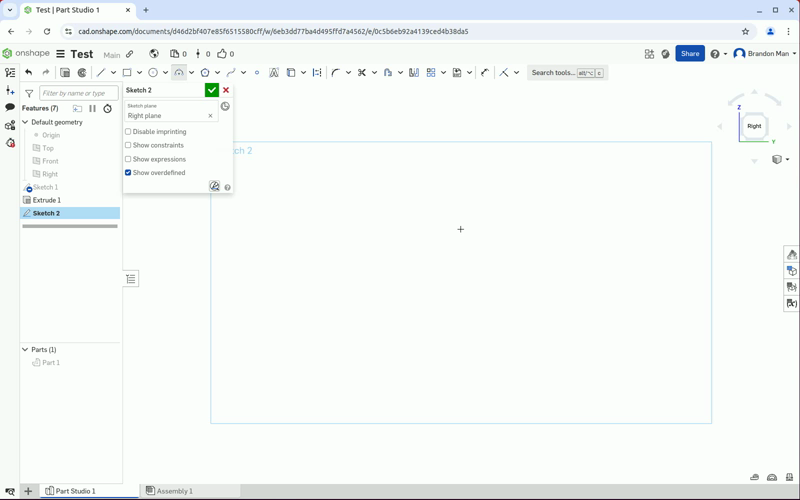
key_up(shift)
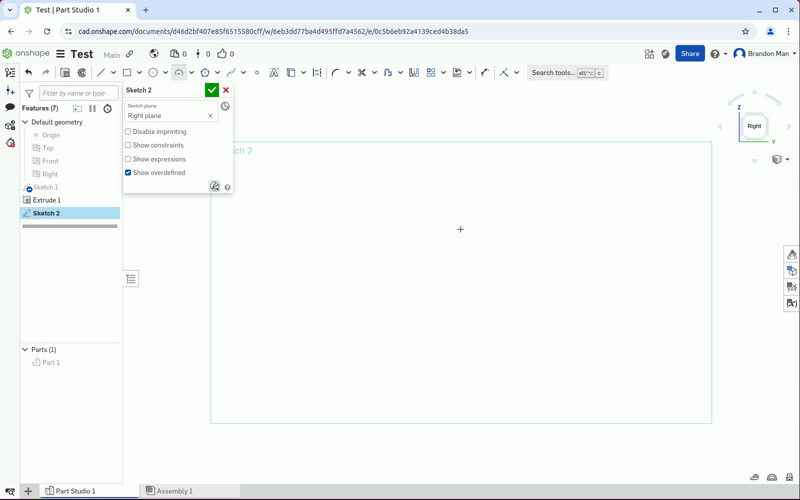
key_down(shift)
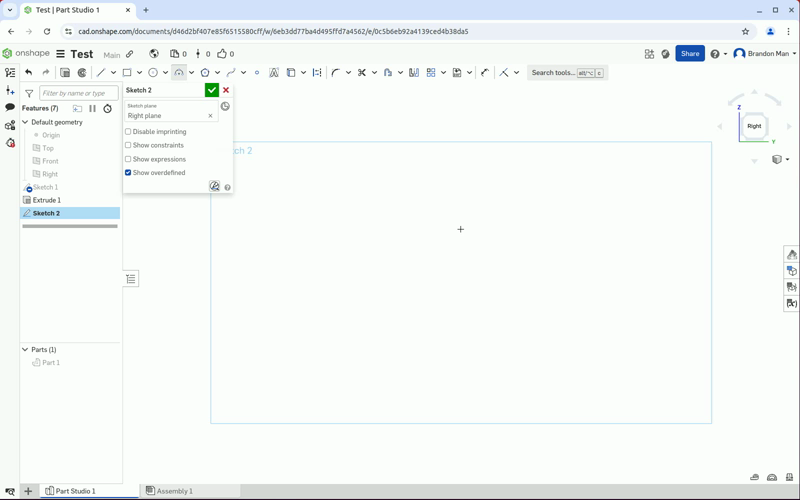
mouse_move(508, 228)
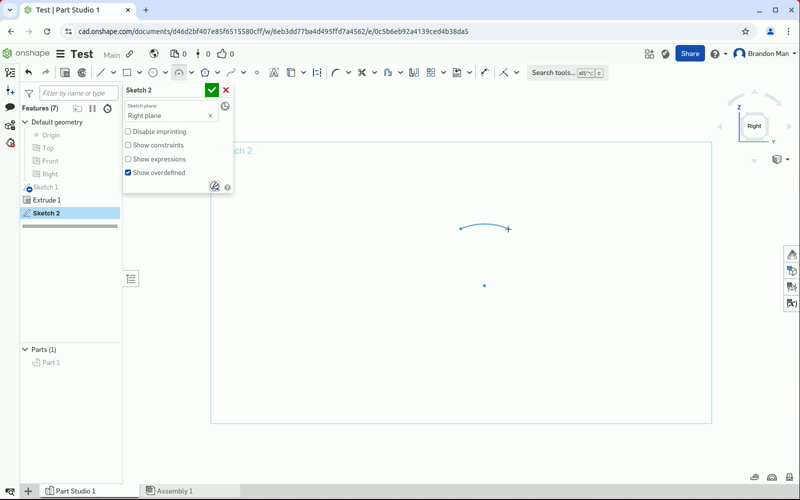
click(508, 228)
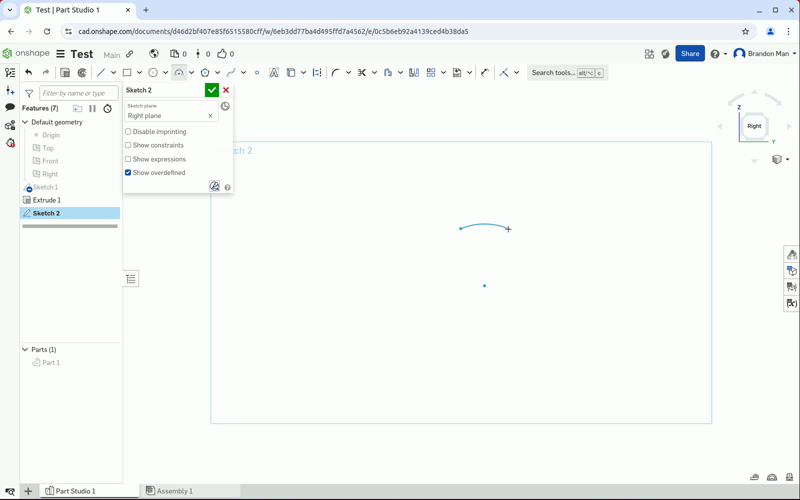
mouse_move(484, 204)
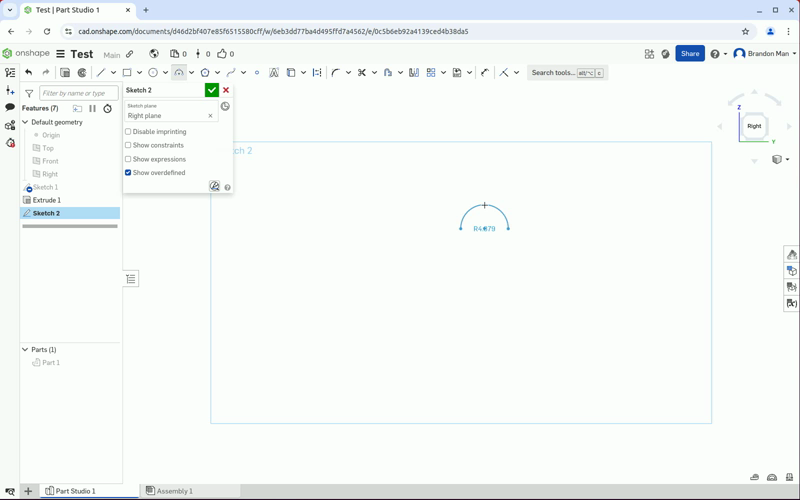
click(484, 204)
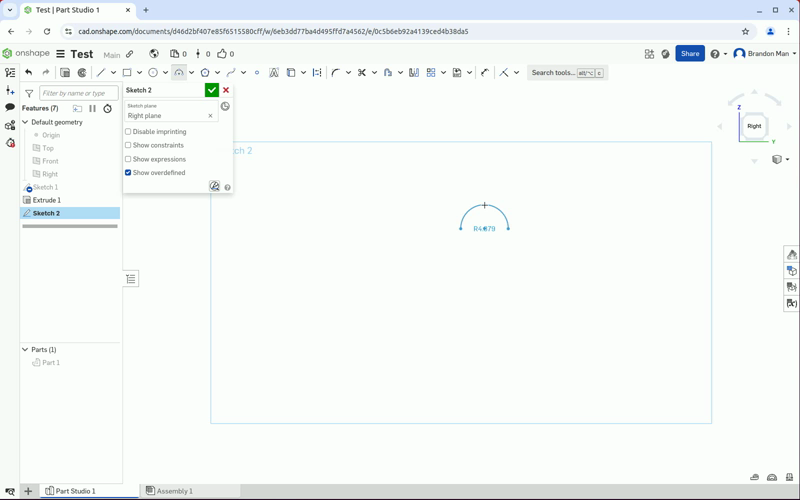
key_up(shift)
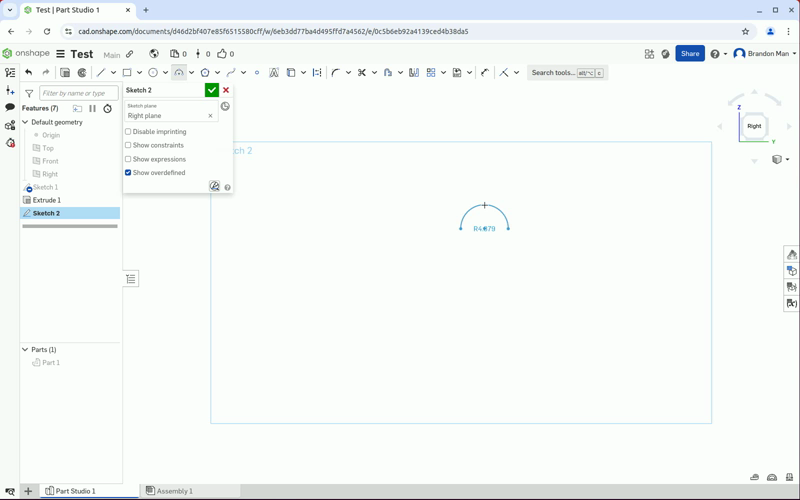
key(esc)
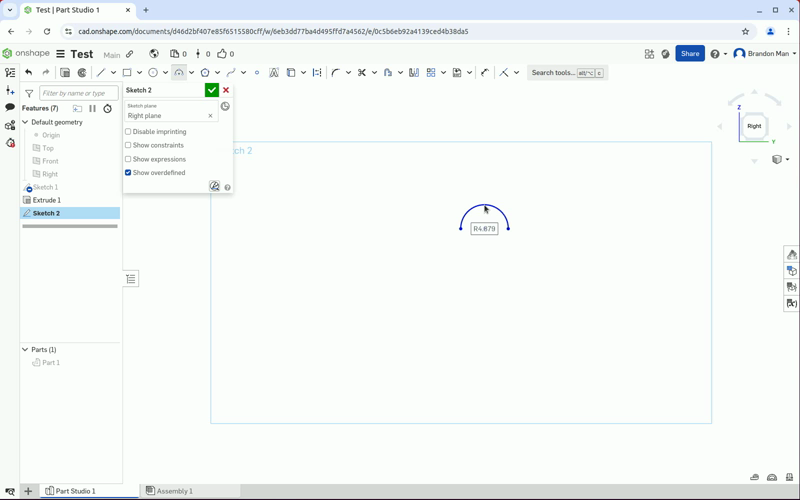
key(l)
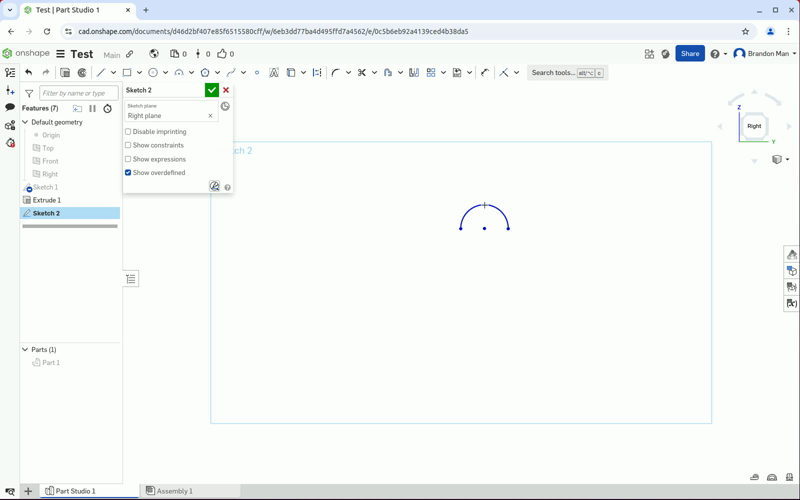
mouse_move(508, 228)
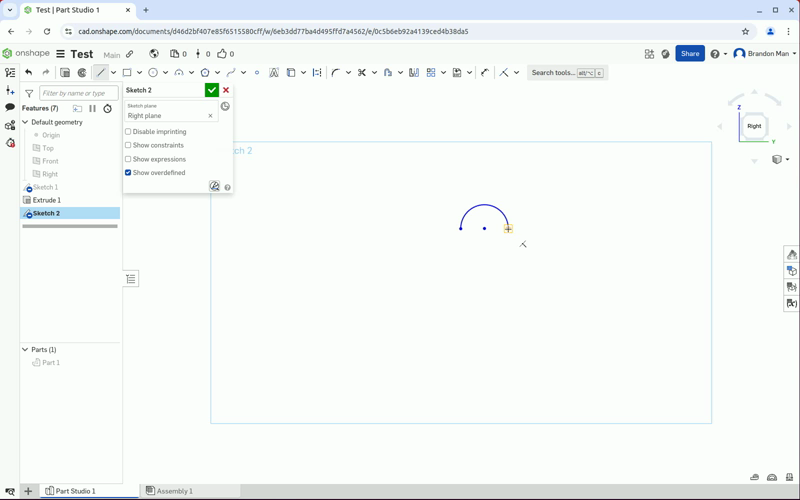
click(508, 228)
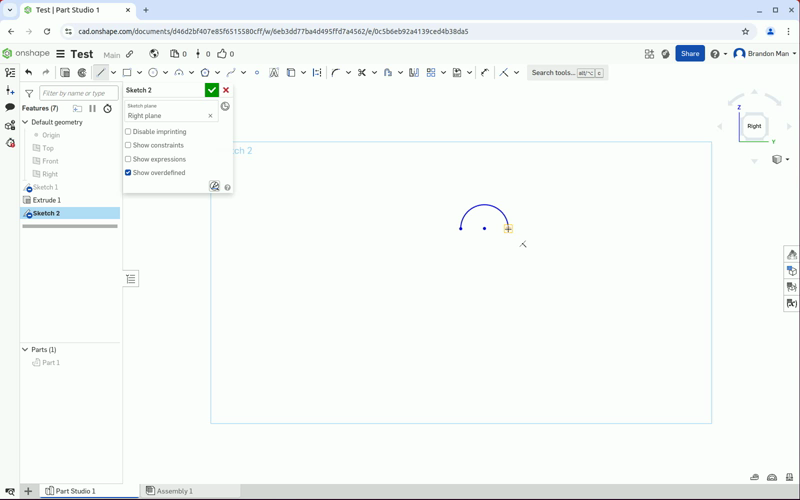
key_down(shift)
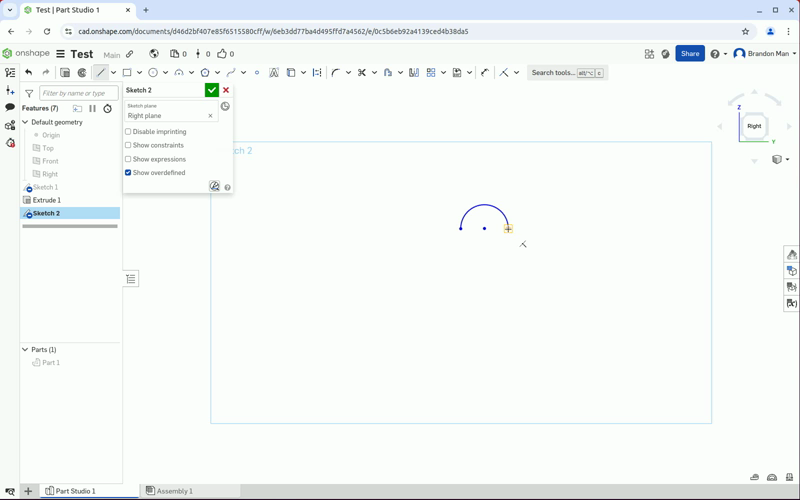
key_up(shift)
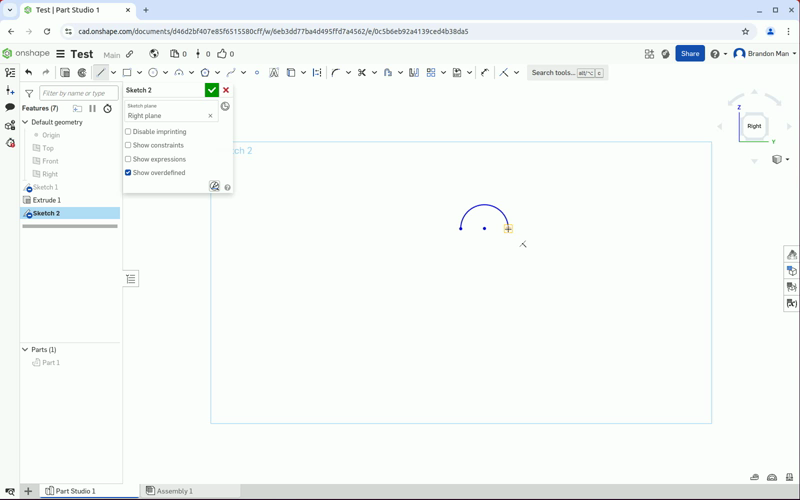
key_down(shift)
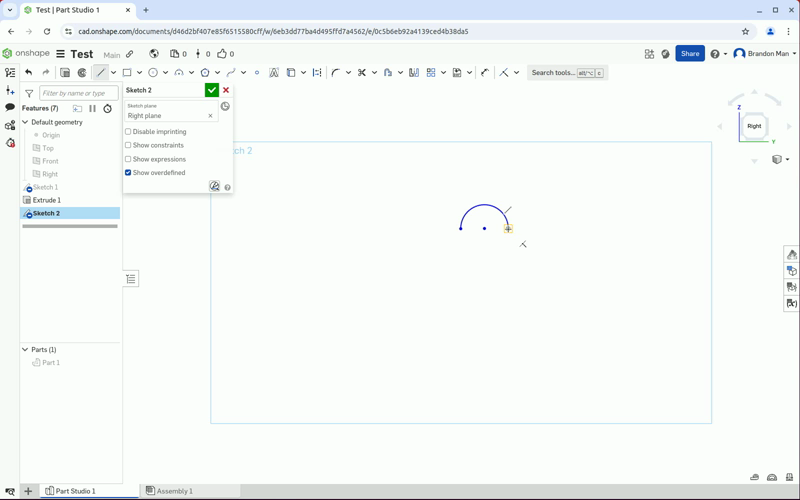
mouse_move(538, 228)
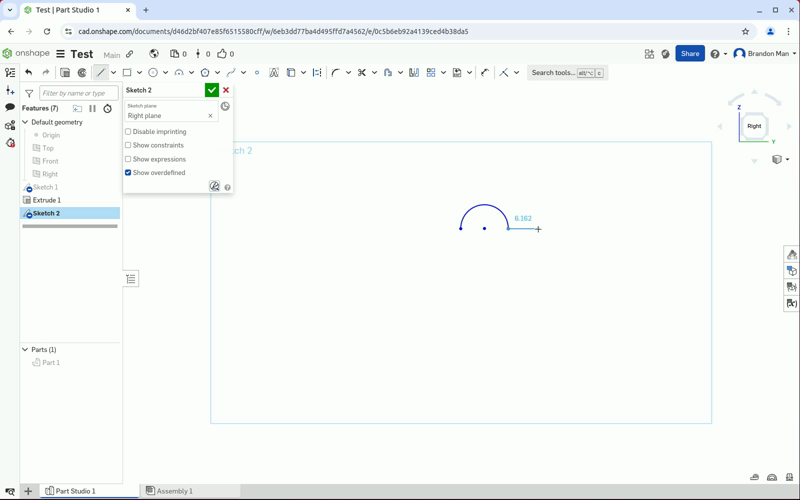
mouse_move(460, 228)
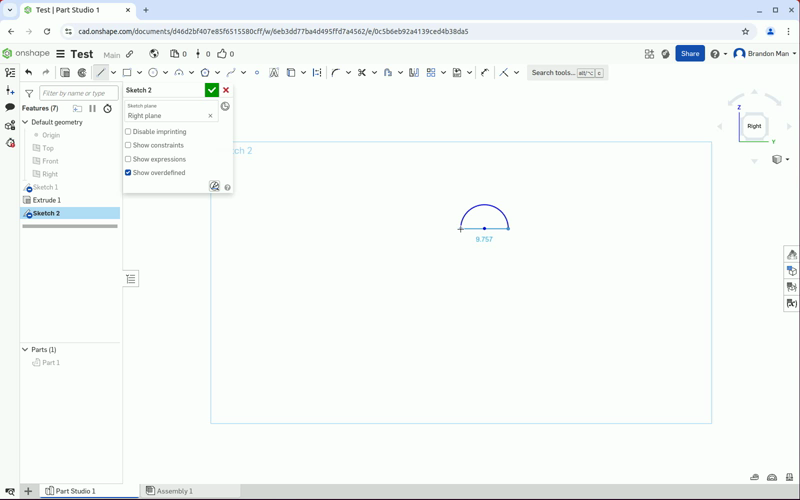
click(460, 228)
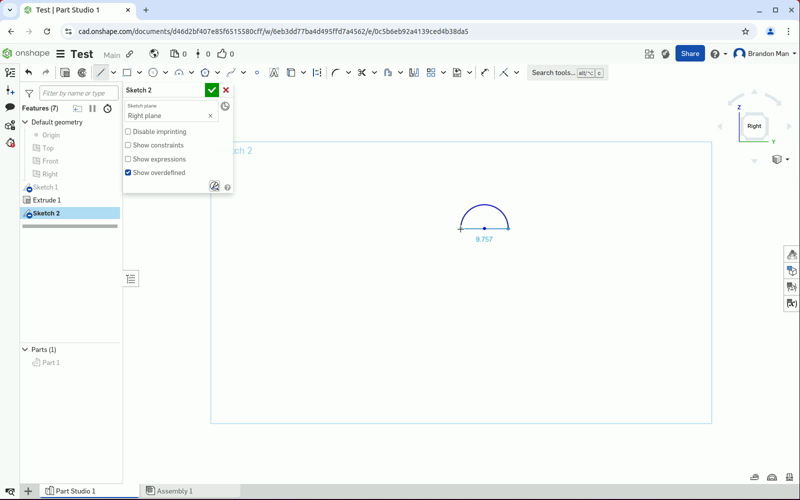
key_up(shift)
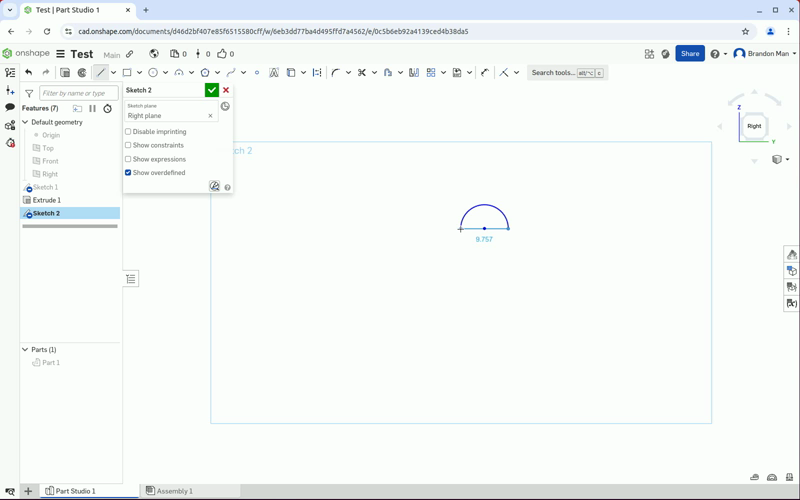
key(esc)
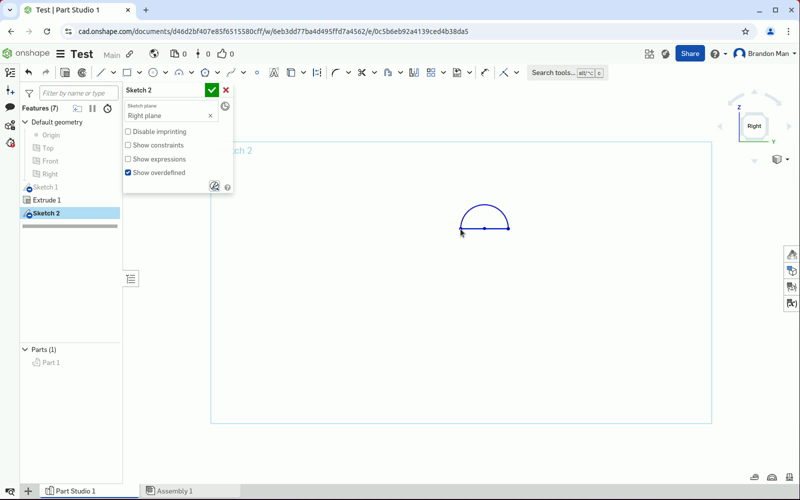
mouse_move(491, 218)
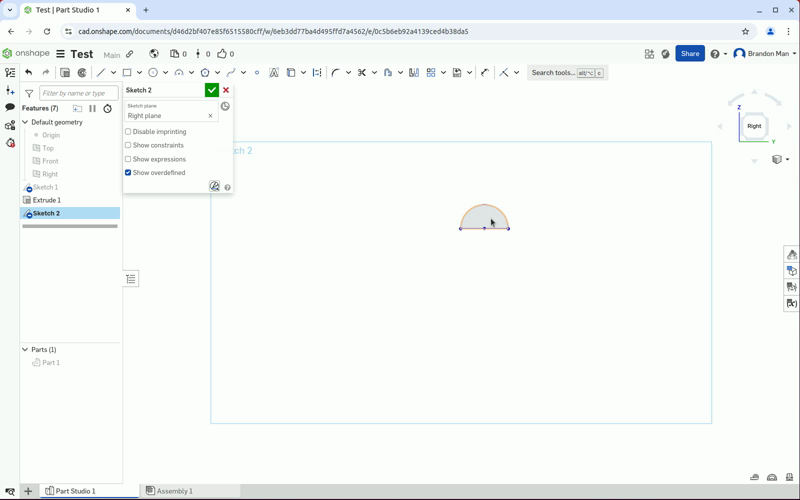
scroll(6)
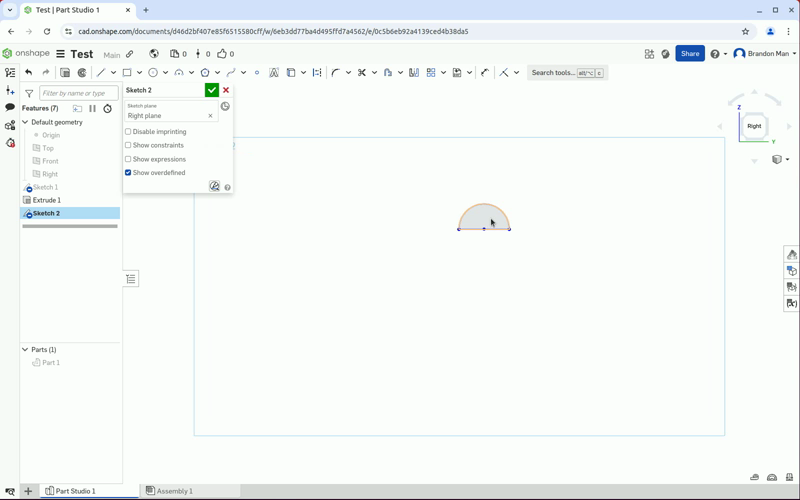
scroll(6)
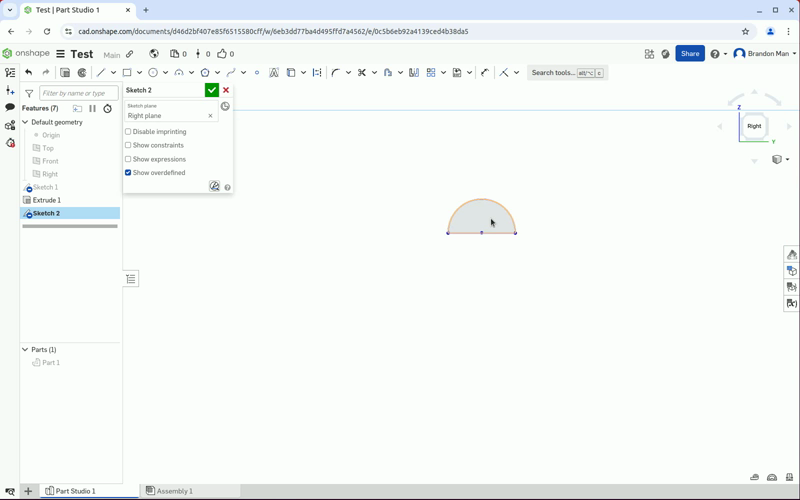
scroll(6)
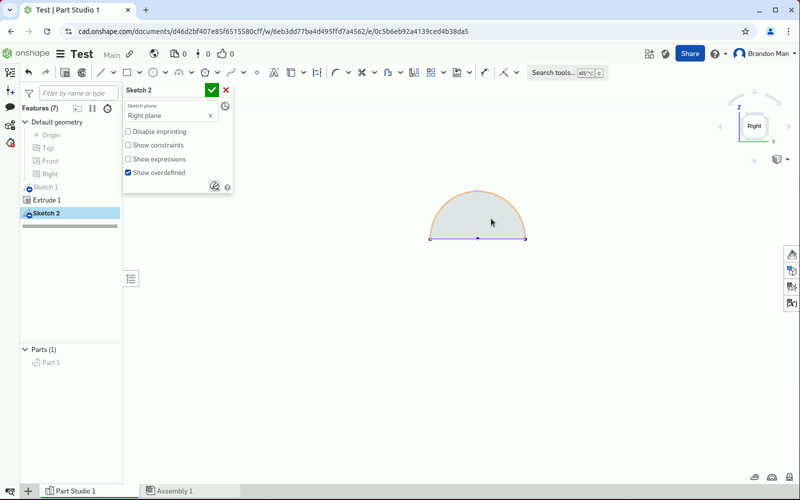
scroll(6)
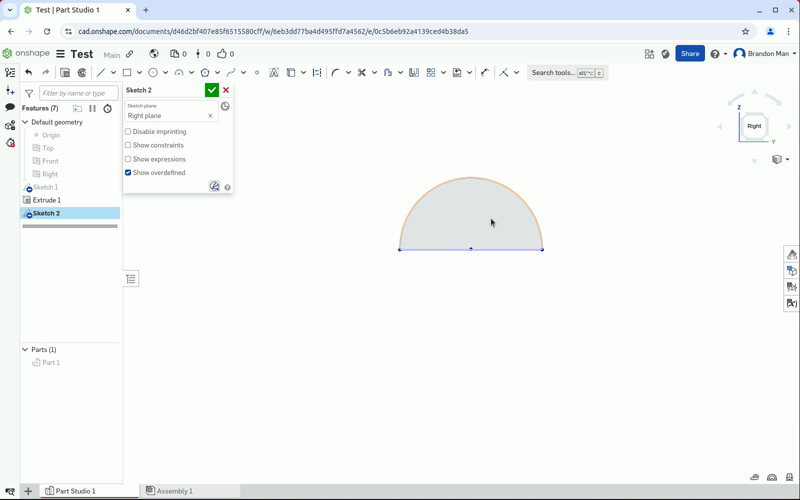
scroll(6)
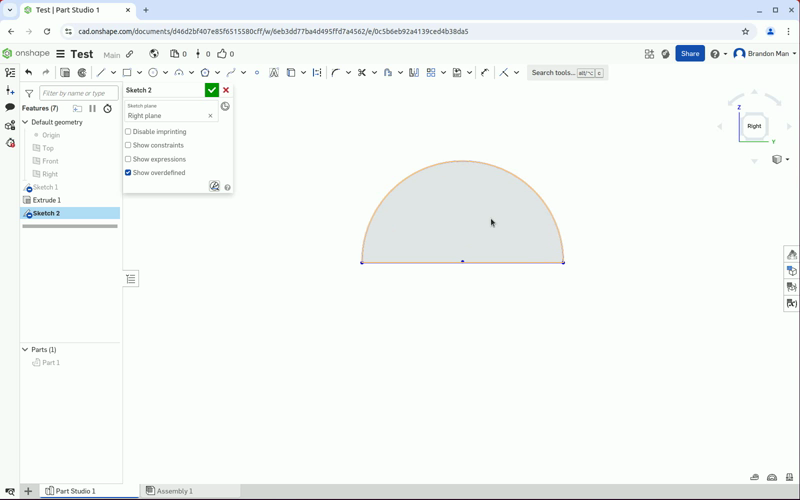
scroll(6)
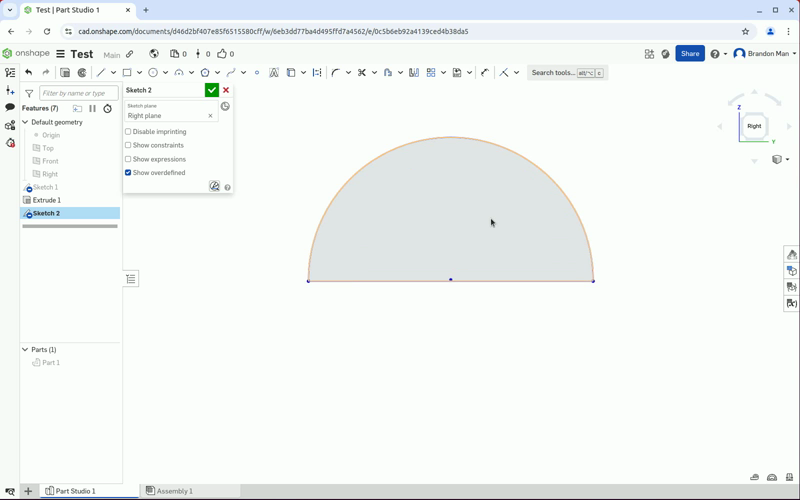
scroll(6)
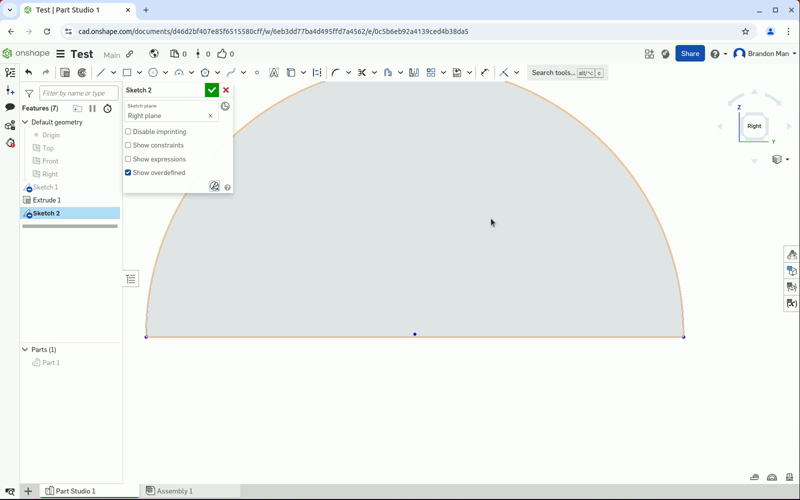
click(491, 218)
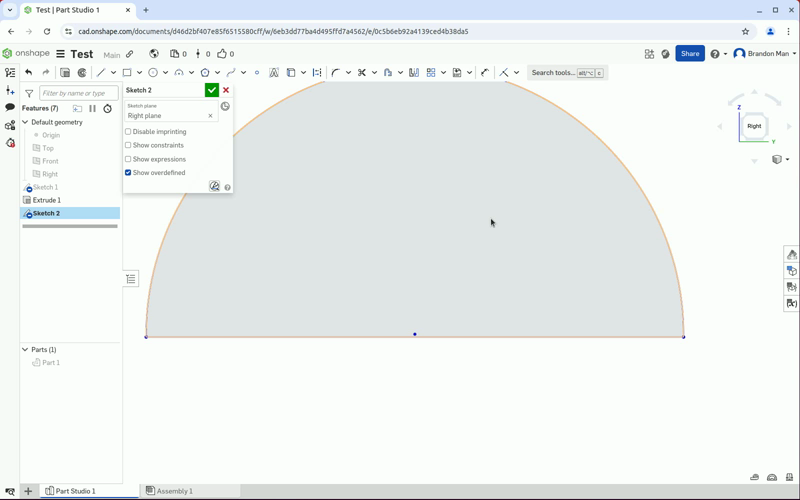
scroll(-6)
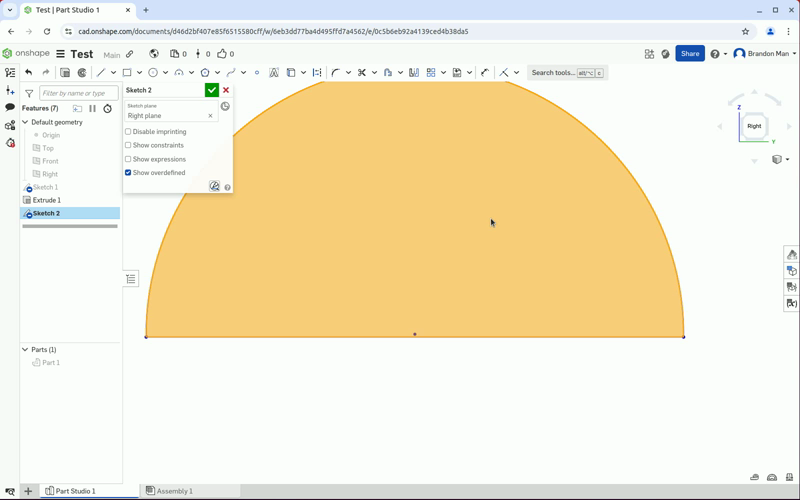
scroll(-6)
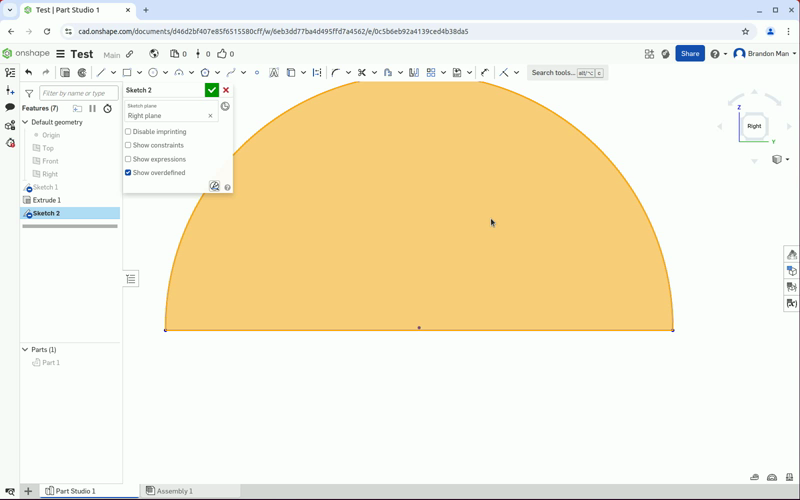
scroll(-6)
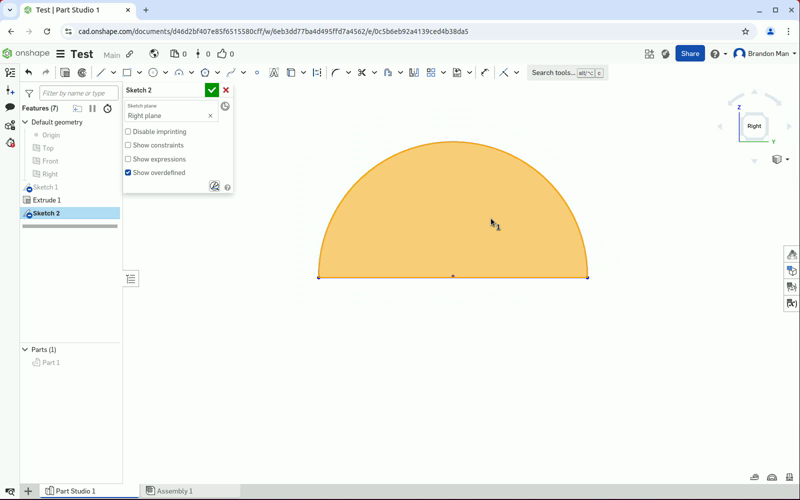
scroll(-6)
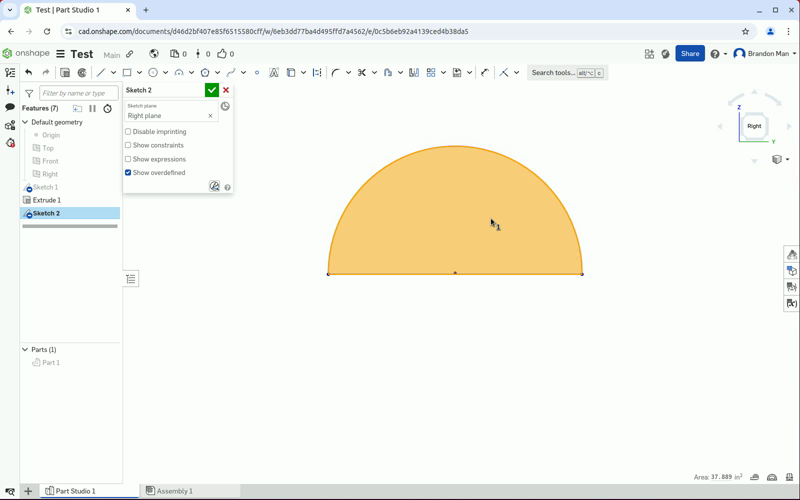
scroll(-6)
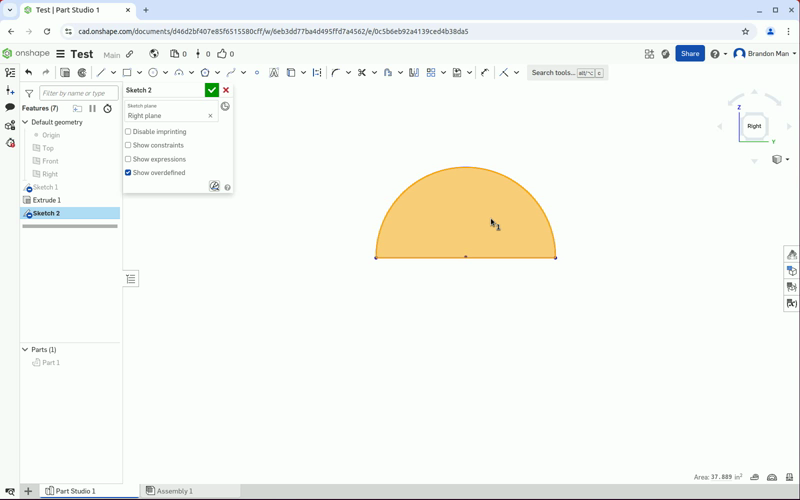
scroll(-6)
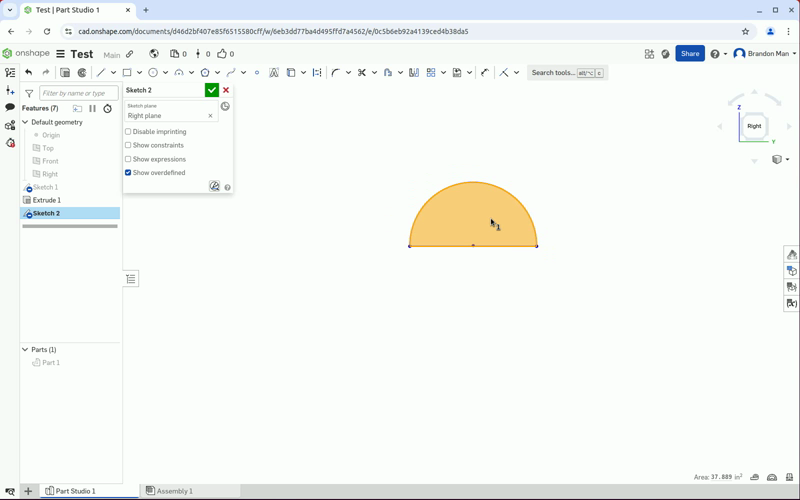
scroll(-6)
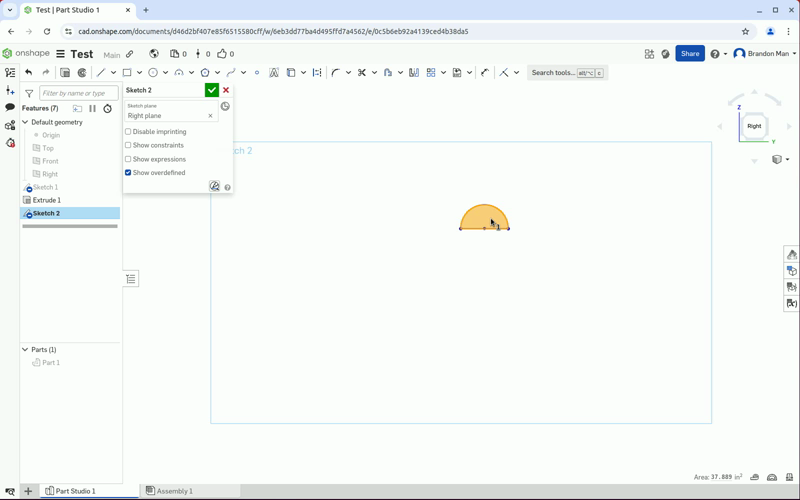
mouse_move(73, 352)
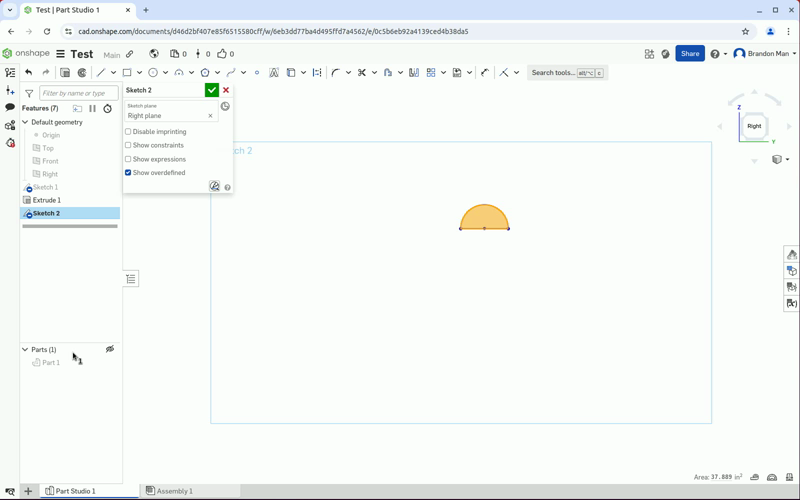
key(shift+y)
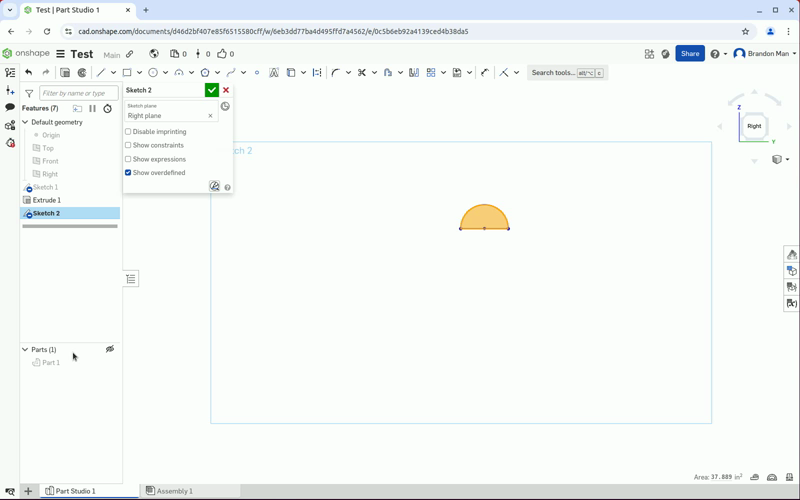
key(shift+e)
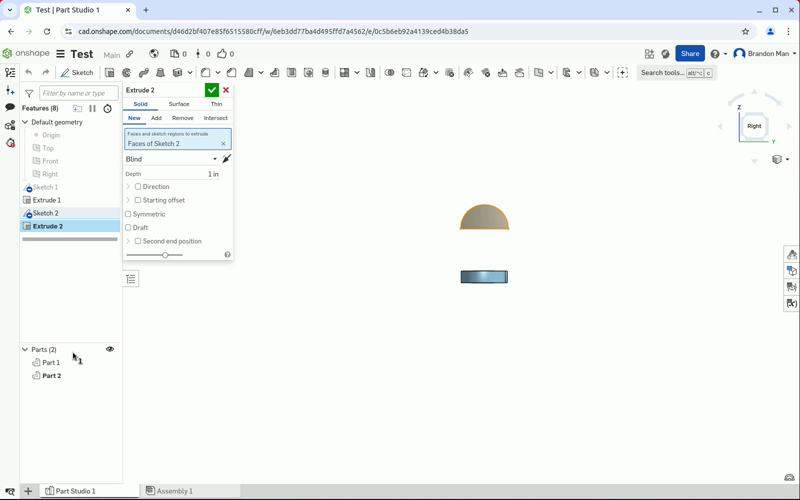
mouse_move(143, 106)
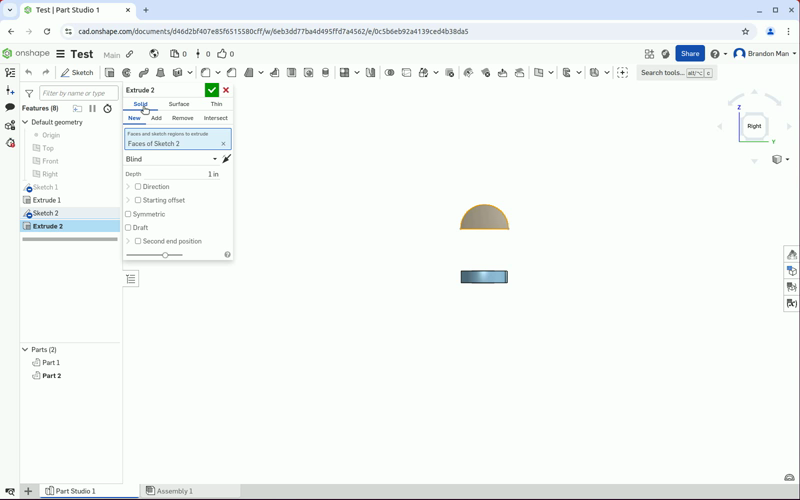
click(143, 106)
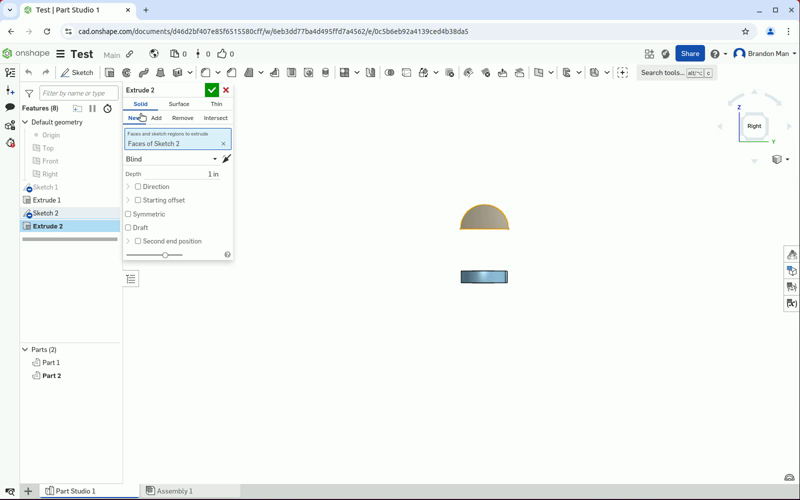
mouse_move(137, 120)
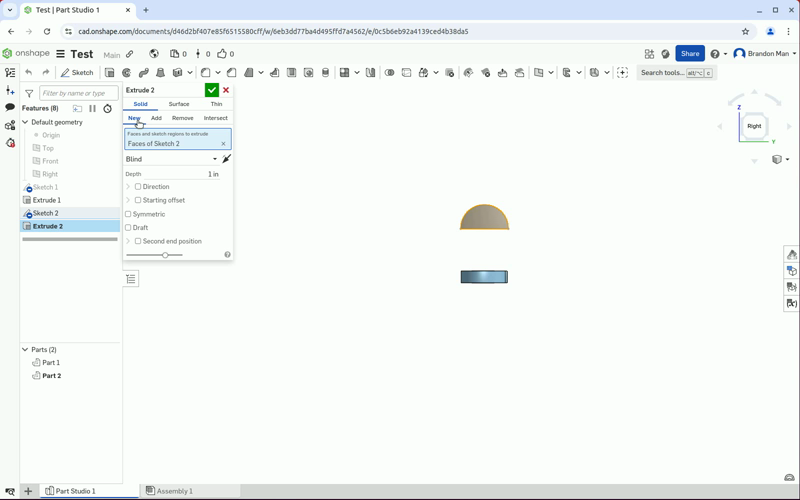
click(137, 120)
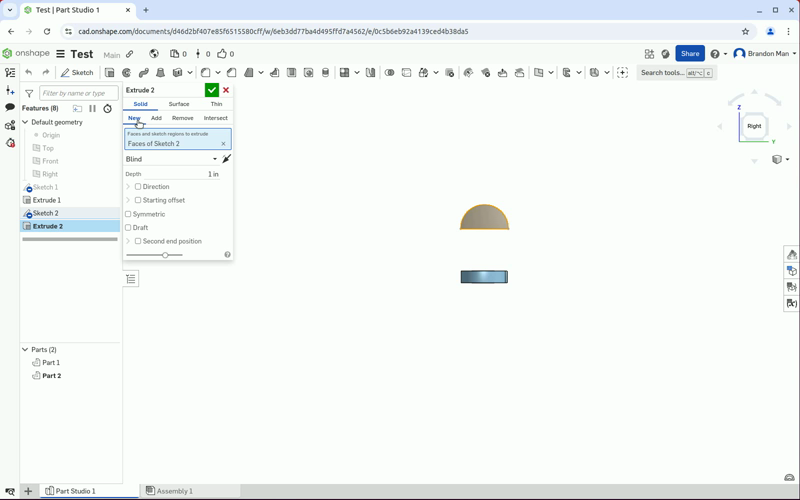
key(tab, 4)
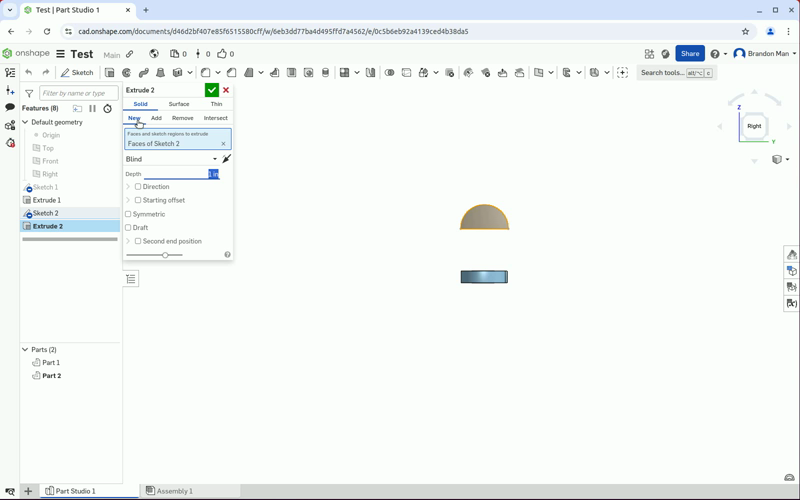
text(2.407)
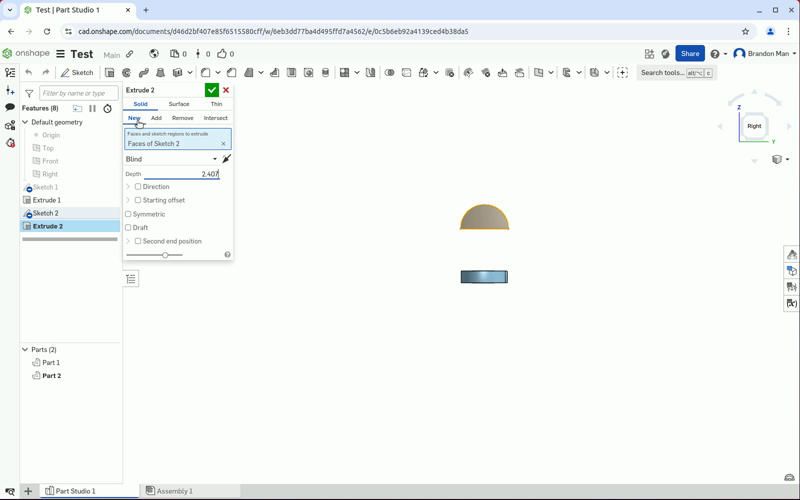
key(enter)
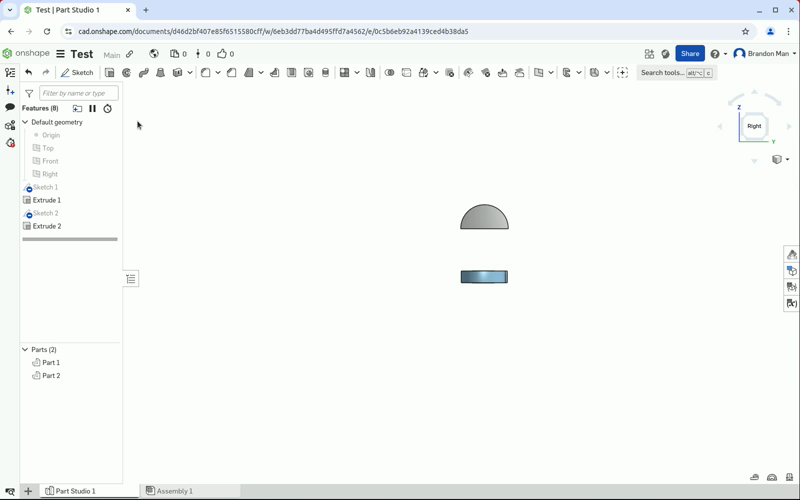
key(shift+h)
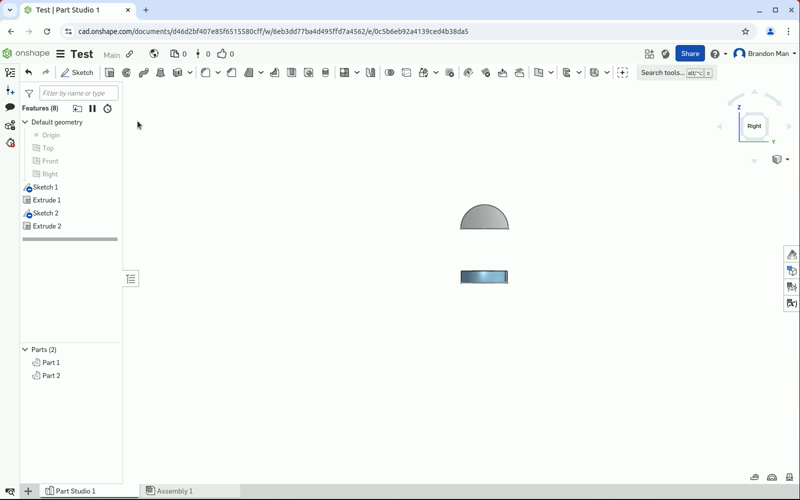
key(shift+h)
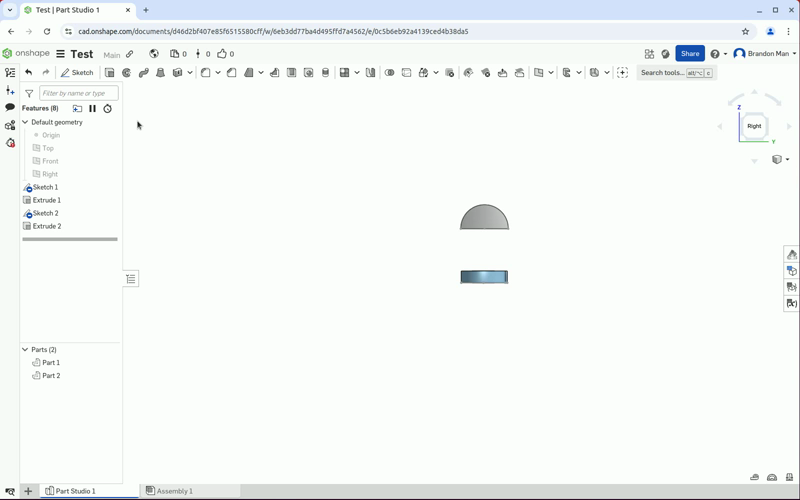
key(shift+7)
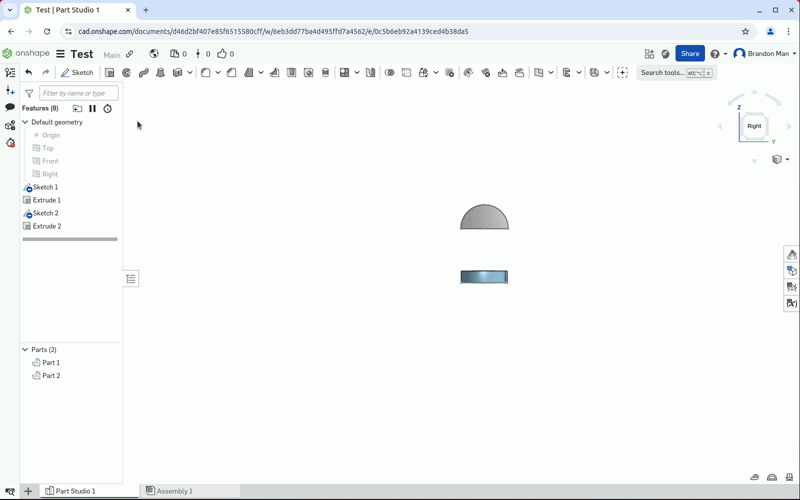
key(right, 2)
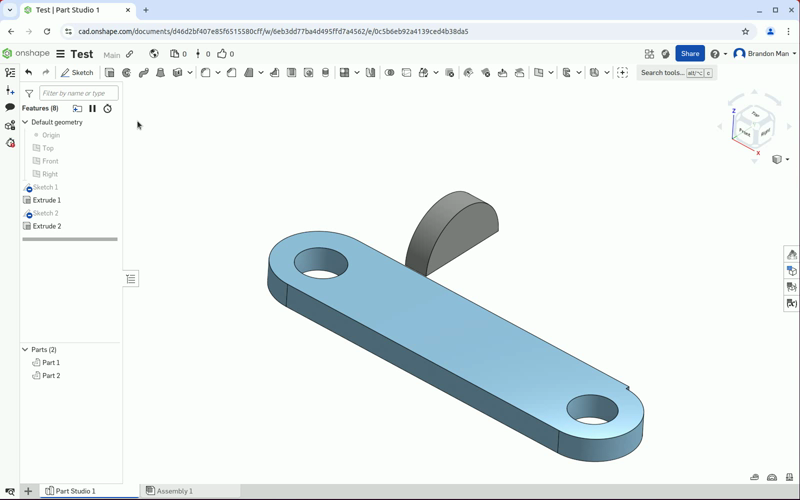
key(down, 2)
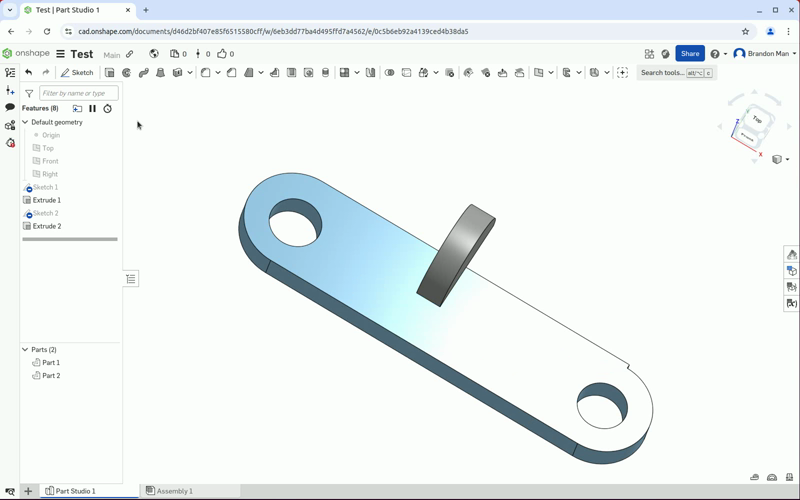
key(up, 2)
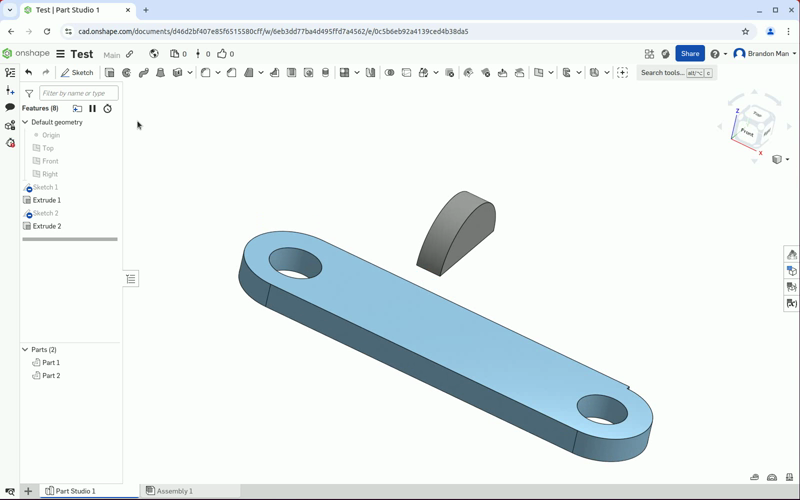
key(left, 2)
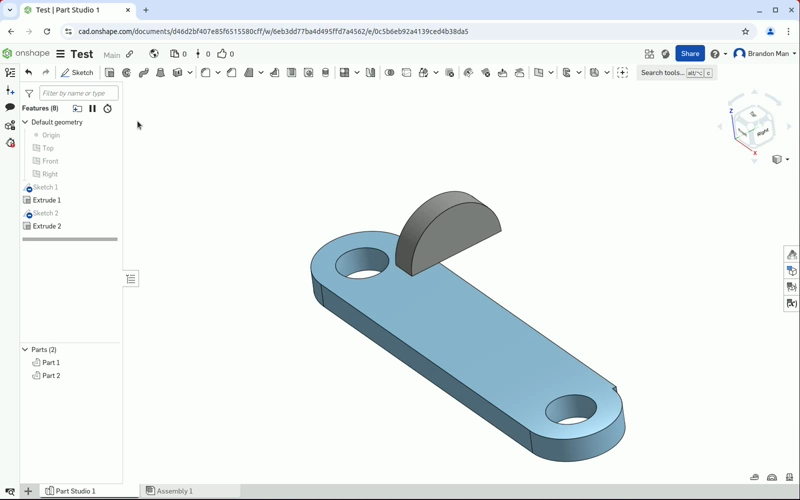
mouse_move(73, 189)
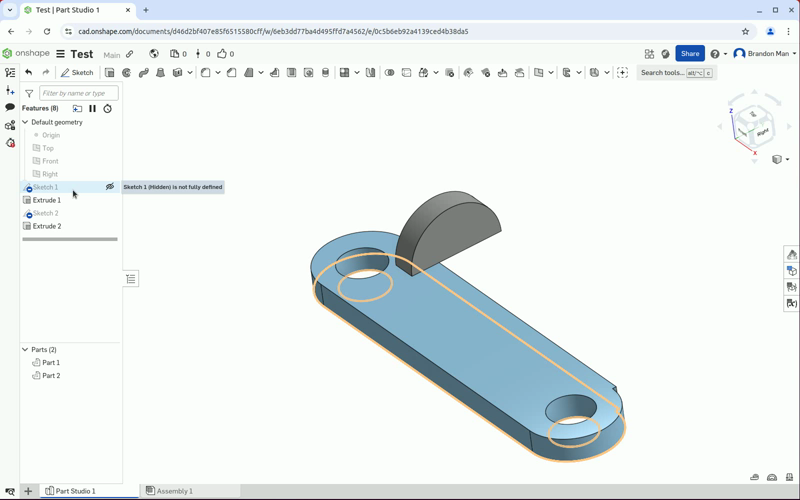
click(73, 189)